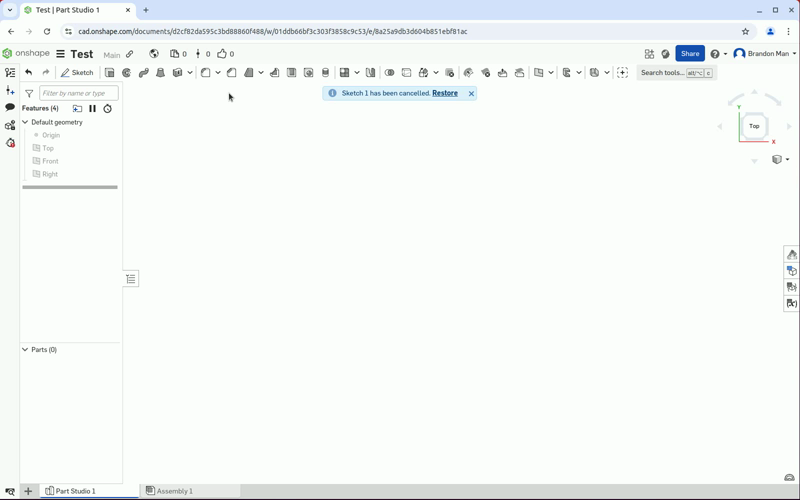
key(shift+h)
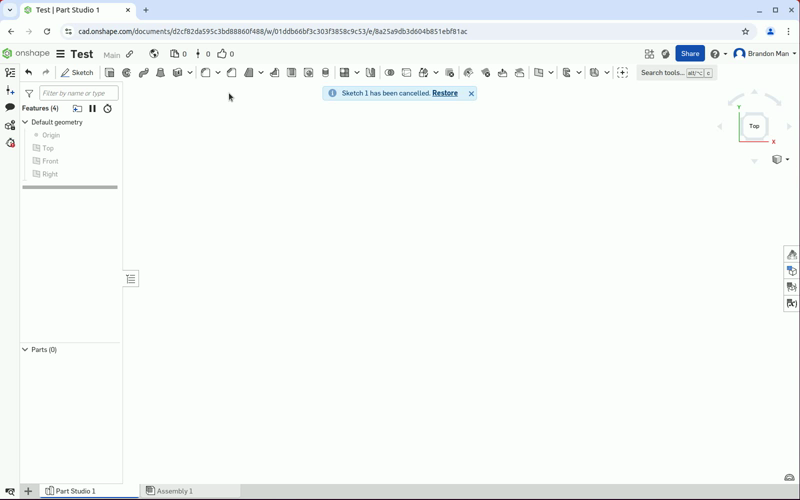
key(shift+s)
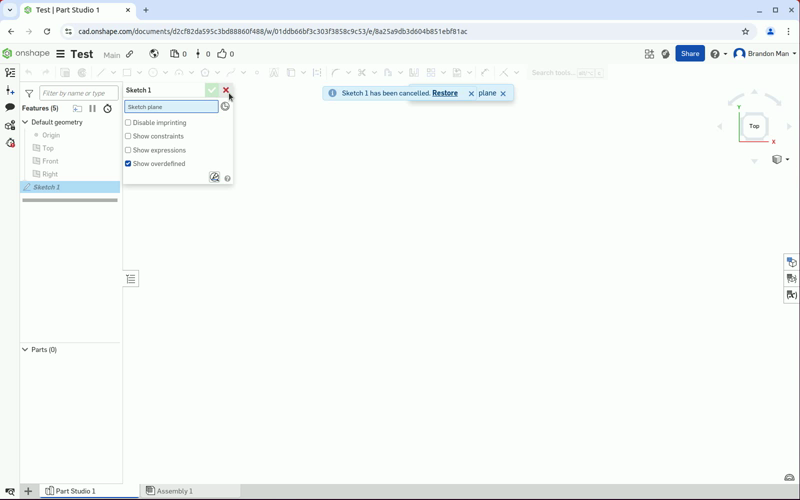
mouse_move(73, 150)
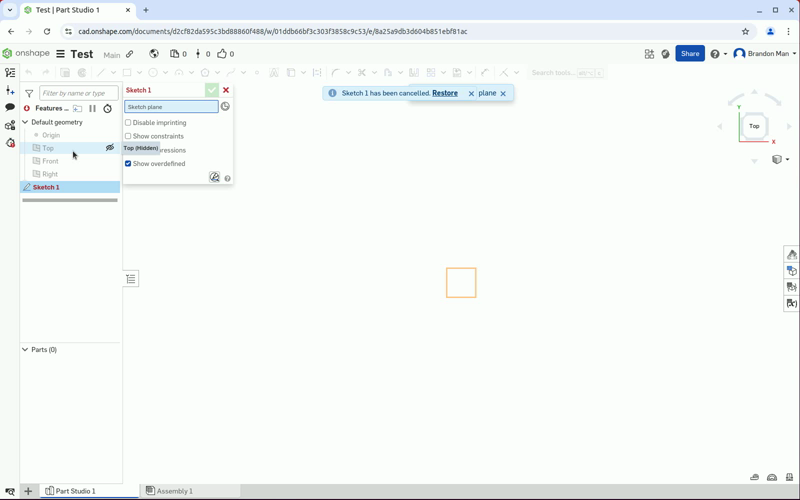
click(73, 150)
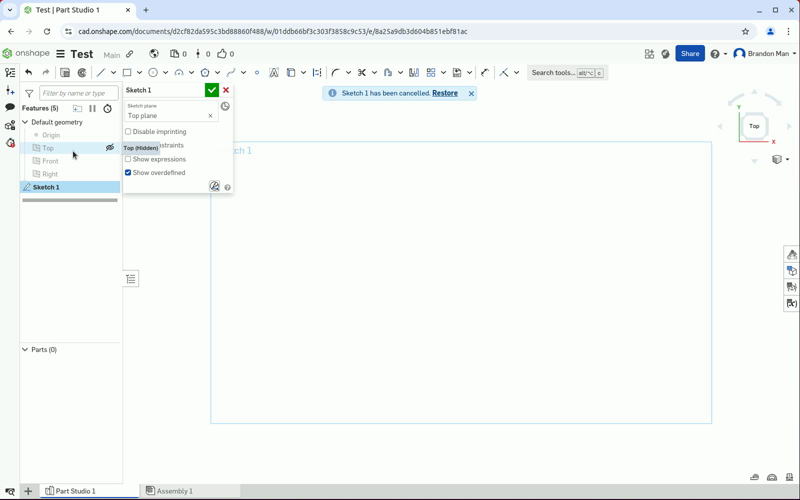
mouse_move(73, 352)
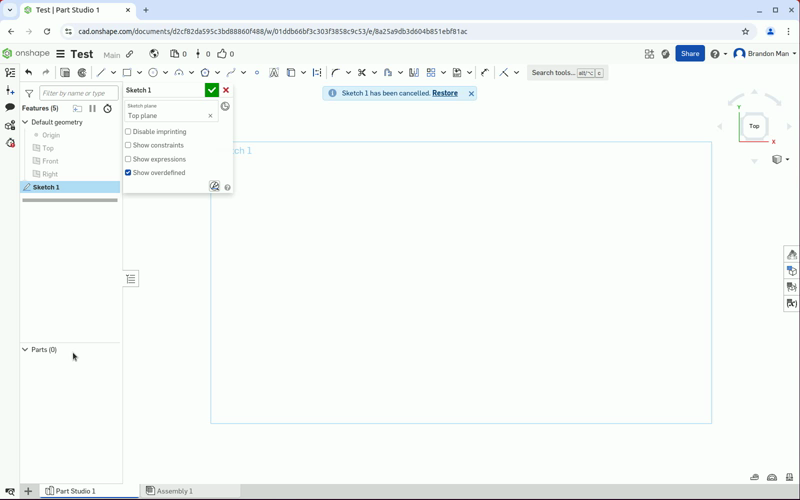
key(y)
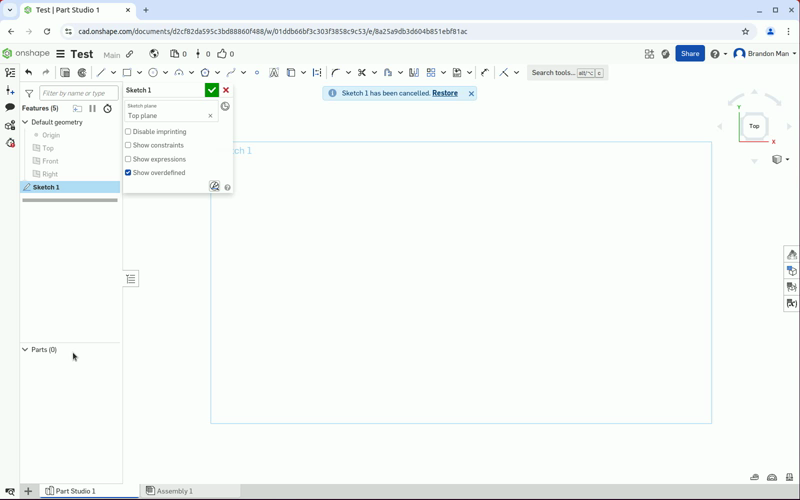
key(l)
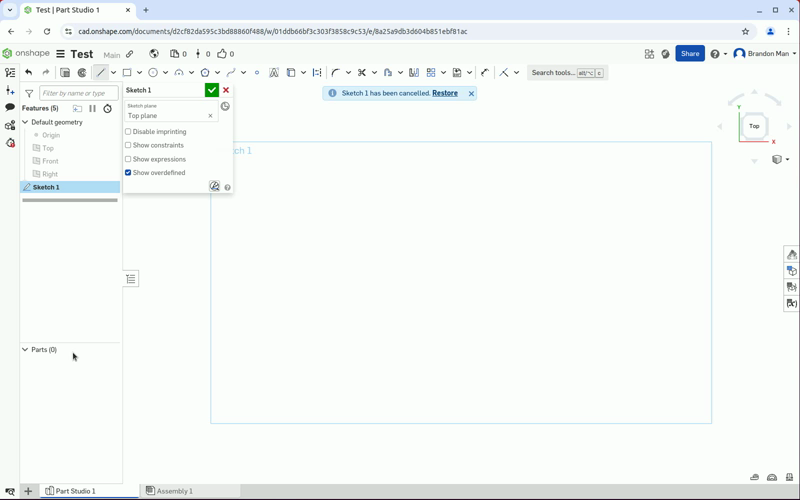
key_down(shift)
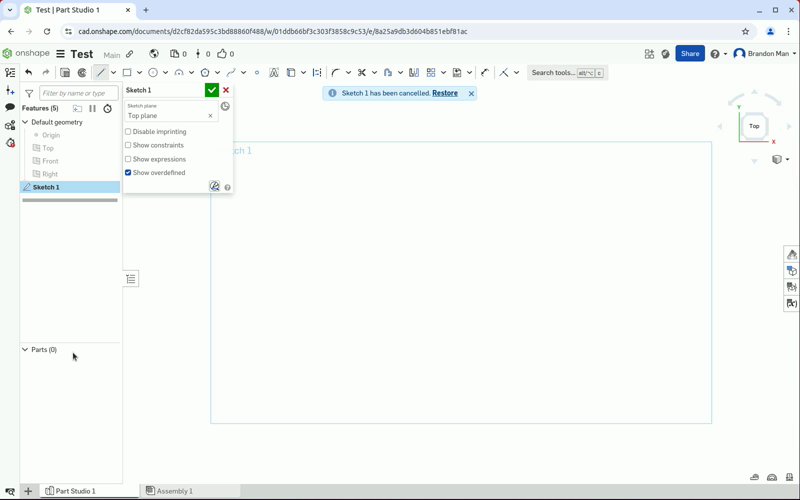
mouse_move(348, 307)
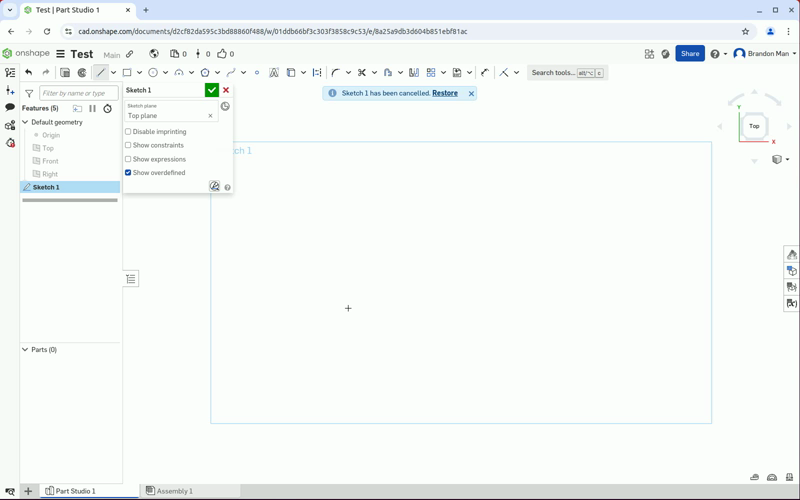
click(348, 307)
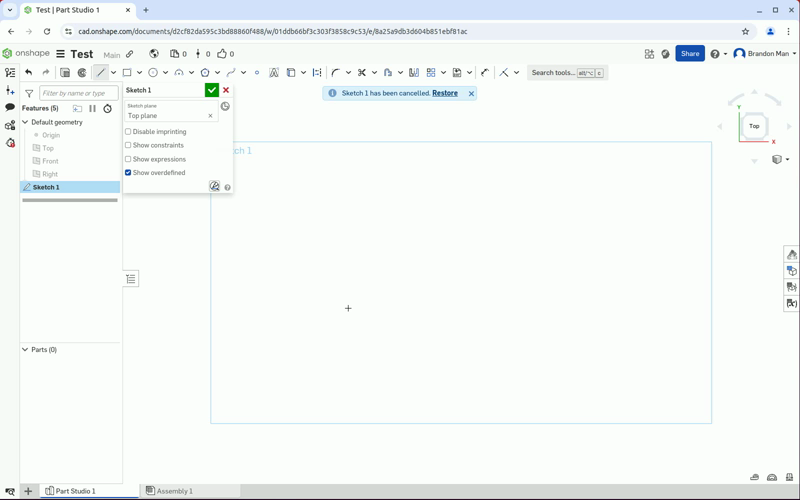
key_up(shift)
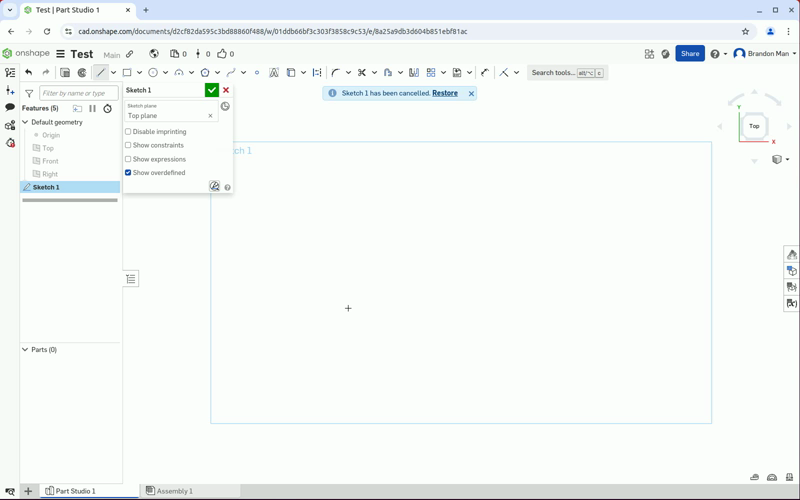
key_down(shift)
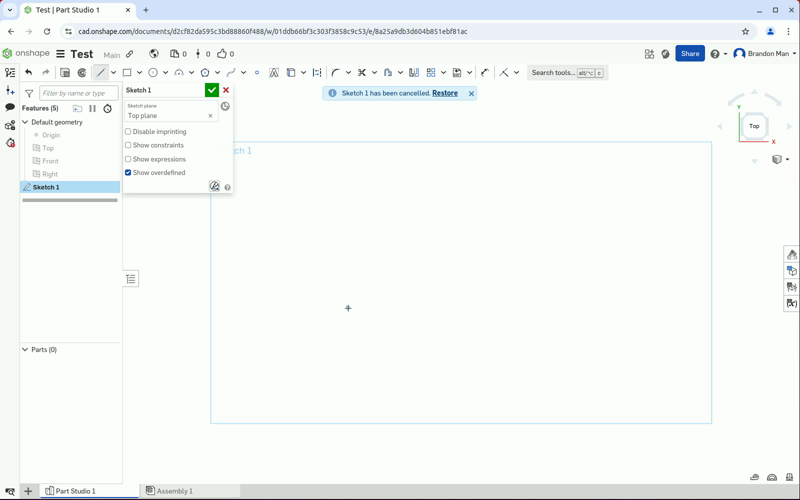
mouse_move(460, 307)
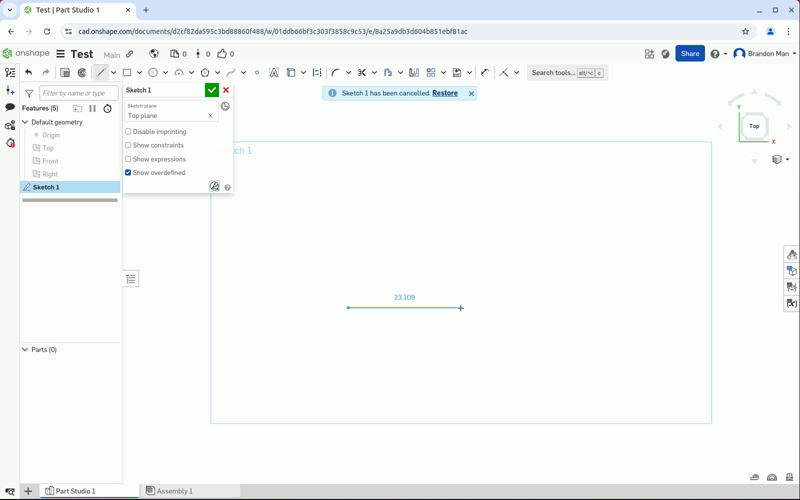
click(460, 307)
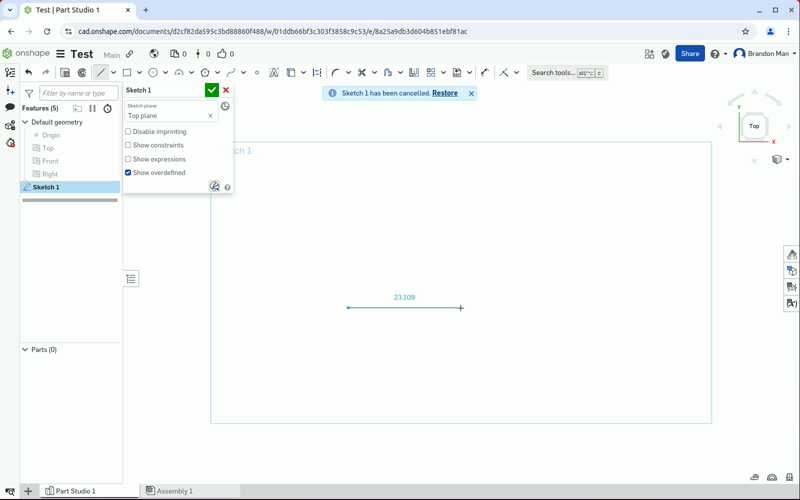
key_up(shift)
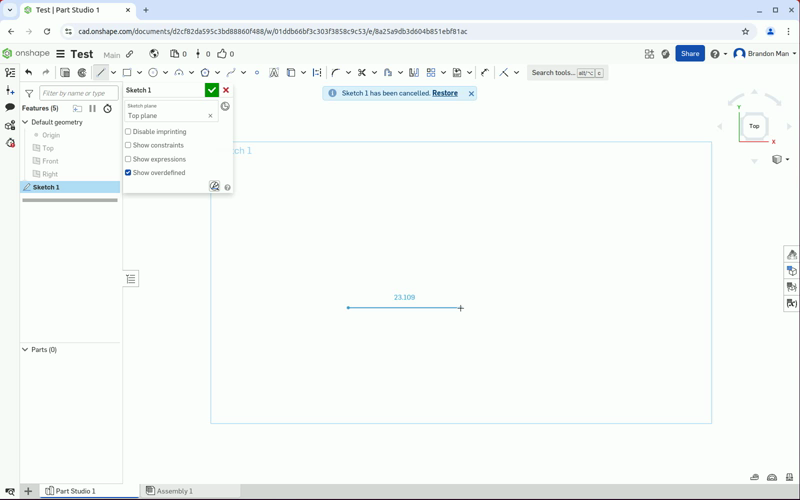
key_down(shift)
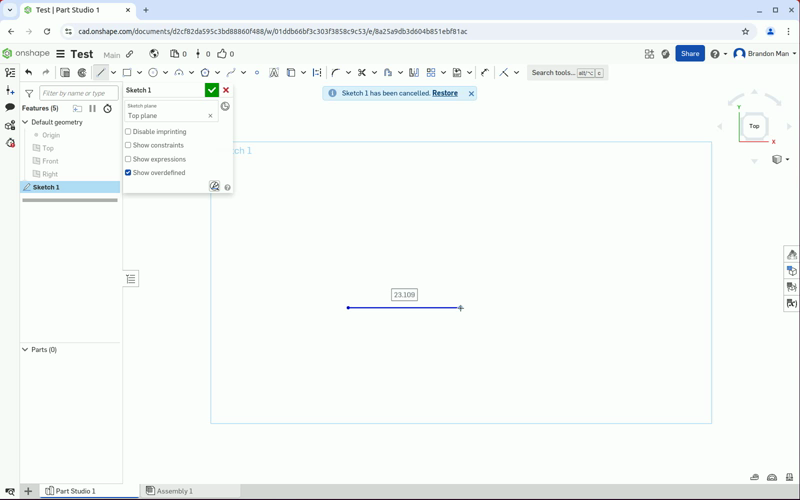
mouse_move(490, 307)
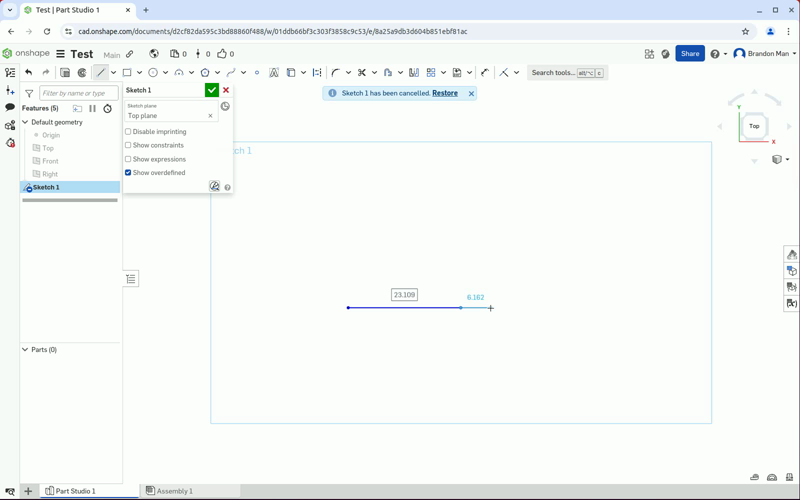
mouse_move(460, 257)
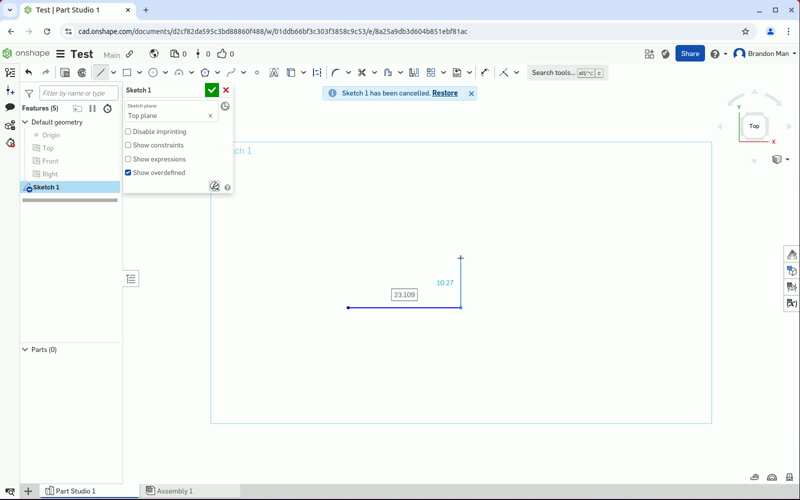
click(460, 257)
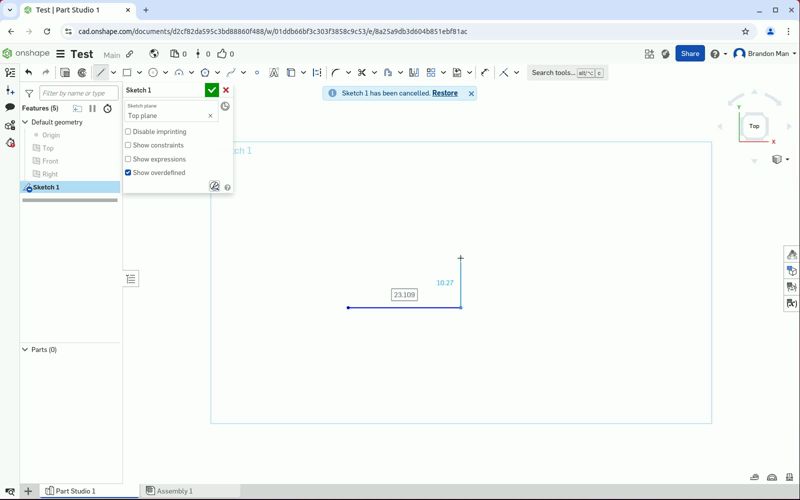
key_up(shift)
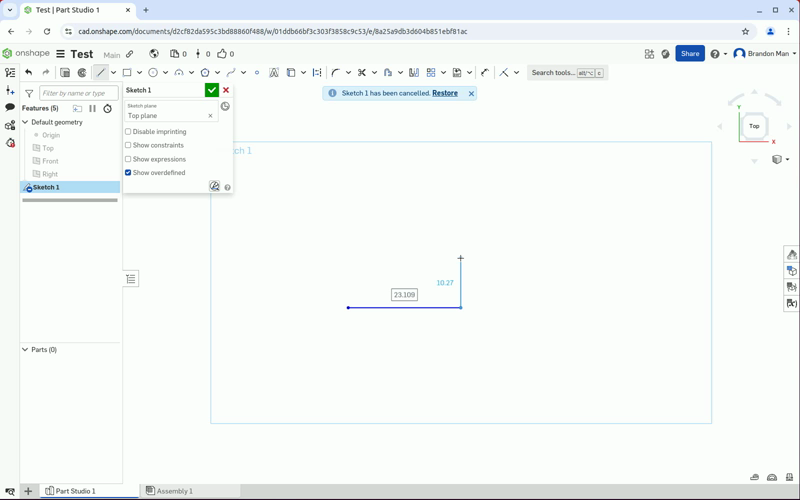
key_down(shift)
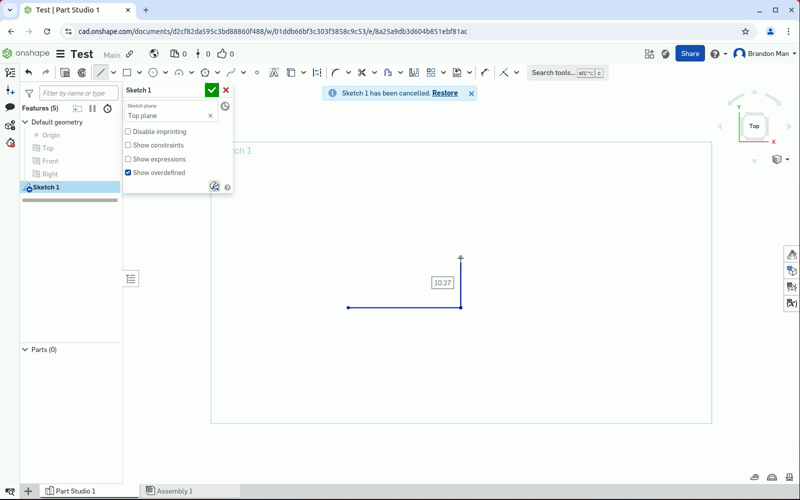
mouse_move(348, 257)
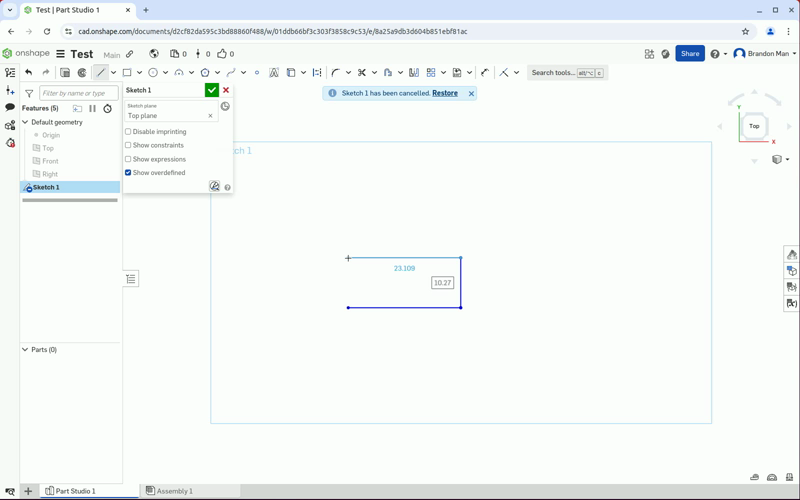
click(348, 257)
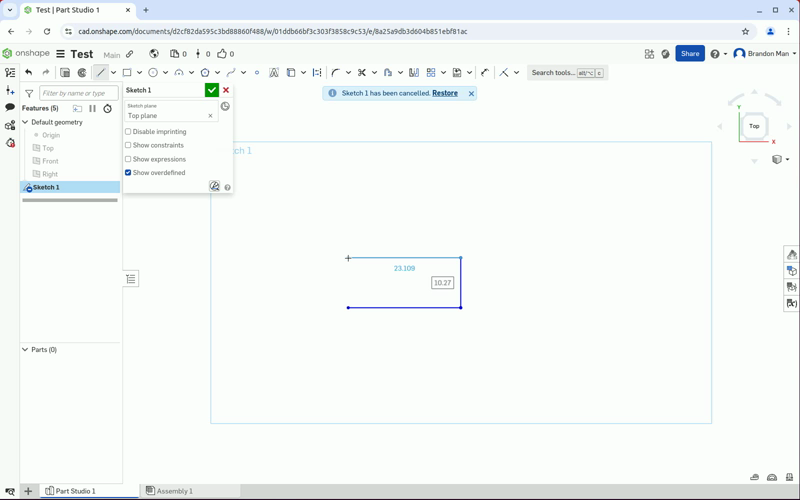
key_up(shift)
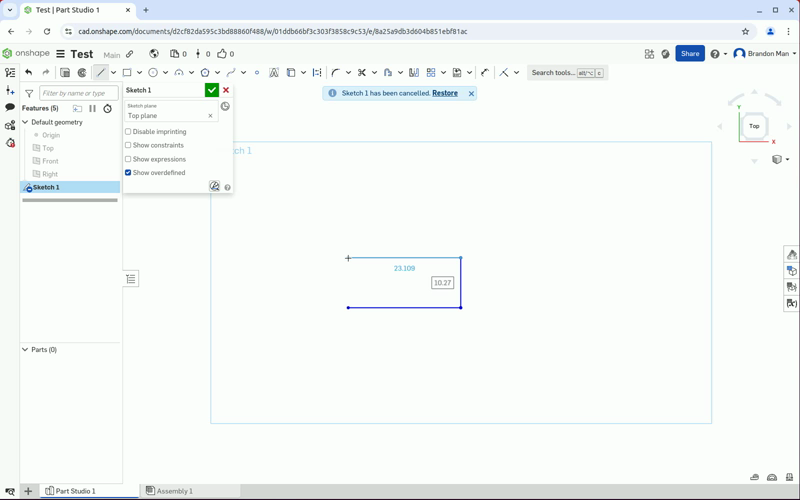
mouse_move(378, 257)
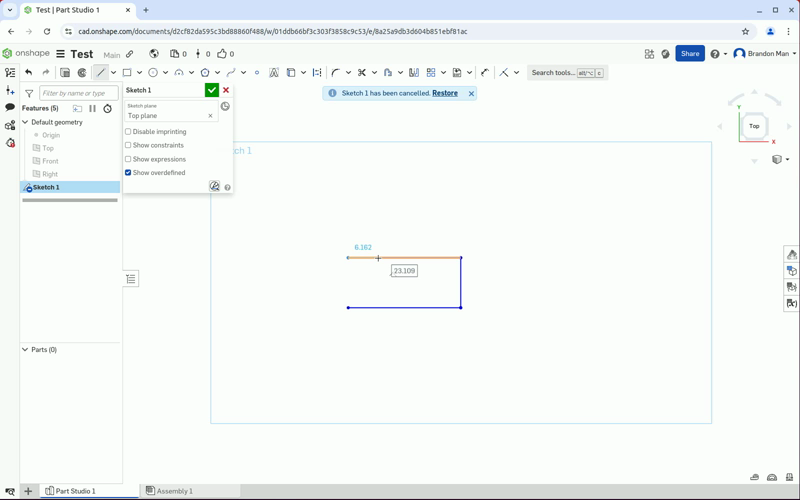
key_down(shift)
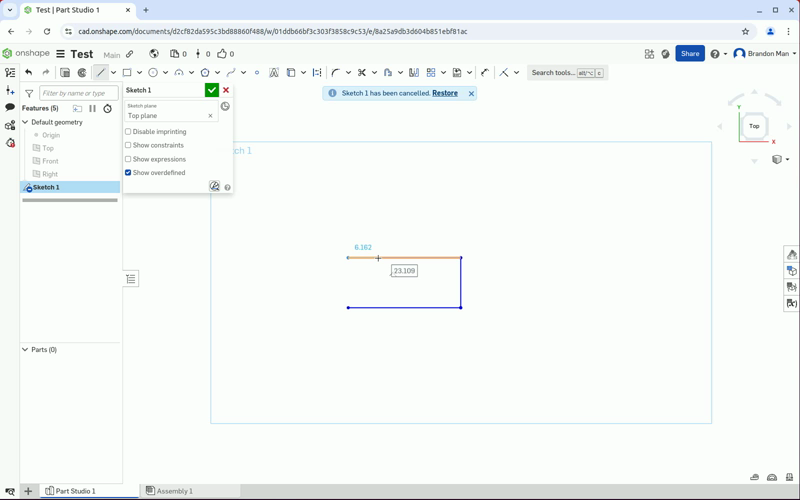
mouse_move(348, 307)
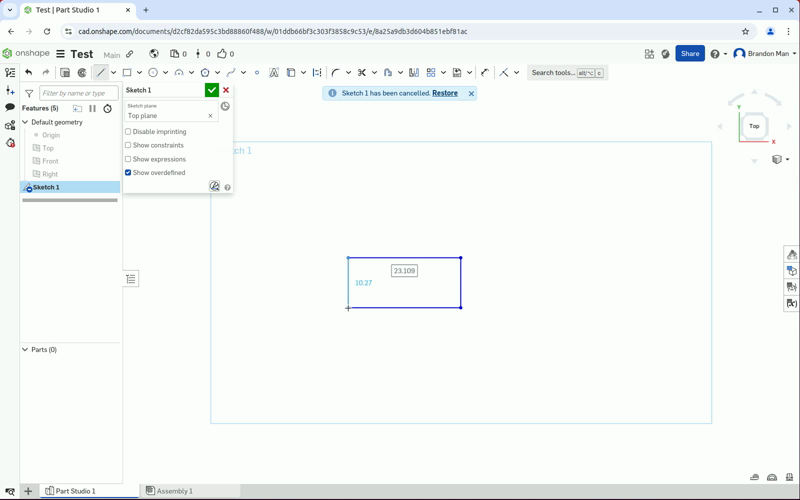
key_up(shift)
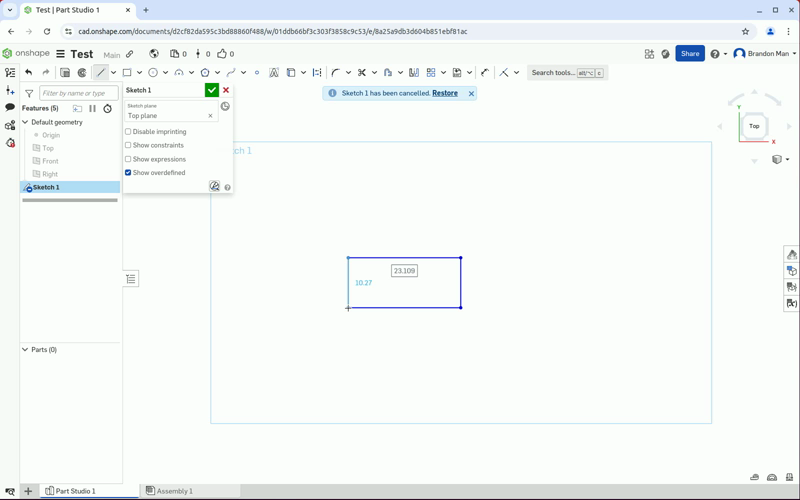
click(348, 307)
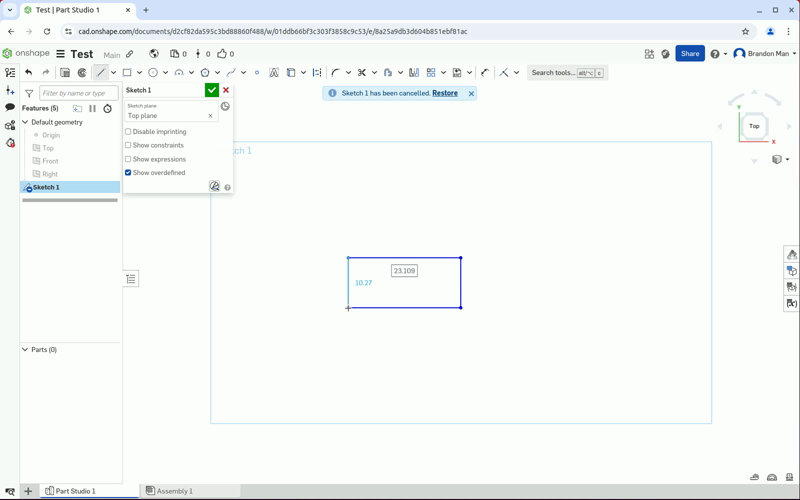
key(esc)
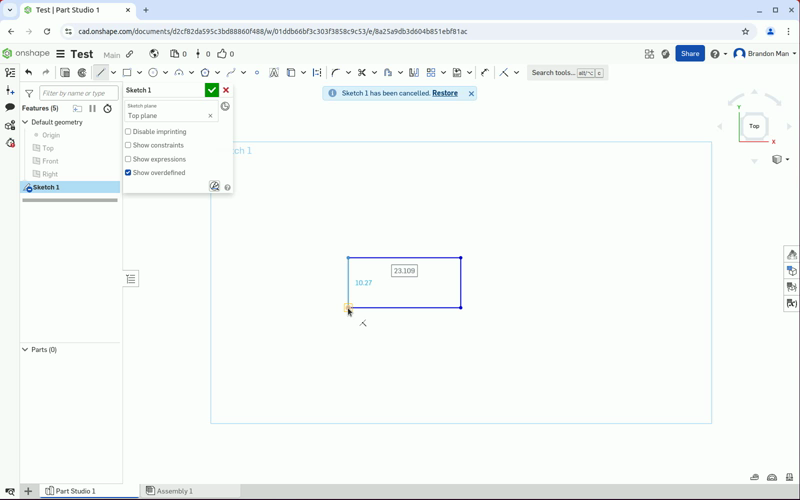
mouse_move(410, 276)
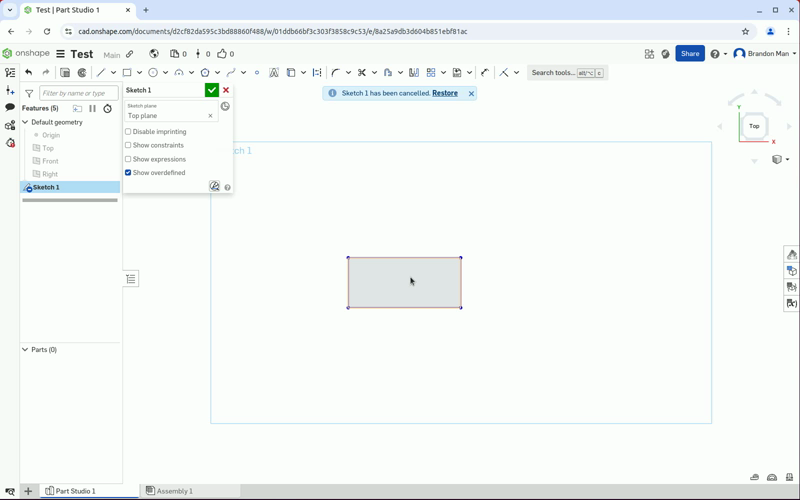
click(410, 276)
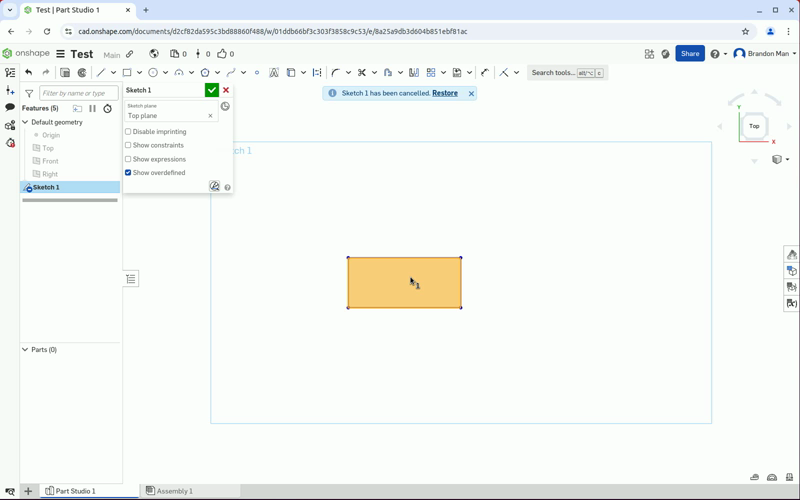
mouse_move(73, 352)
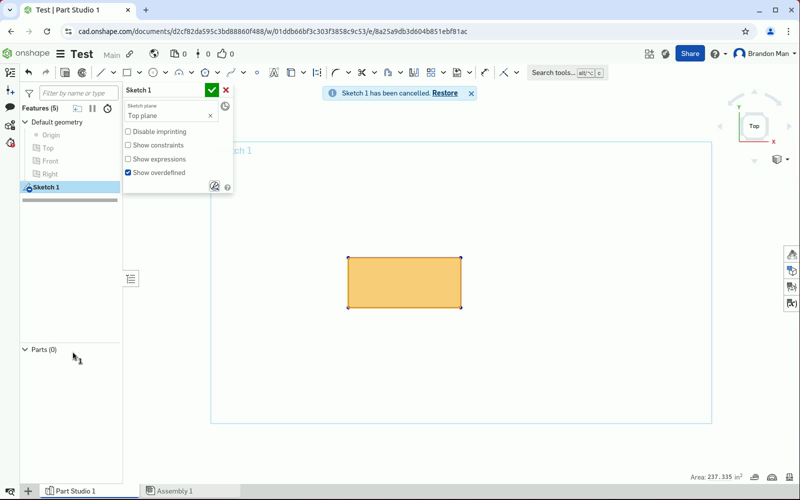
key(shift+y)
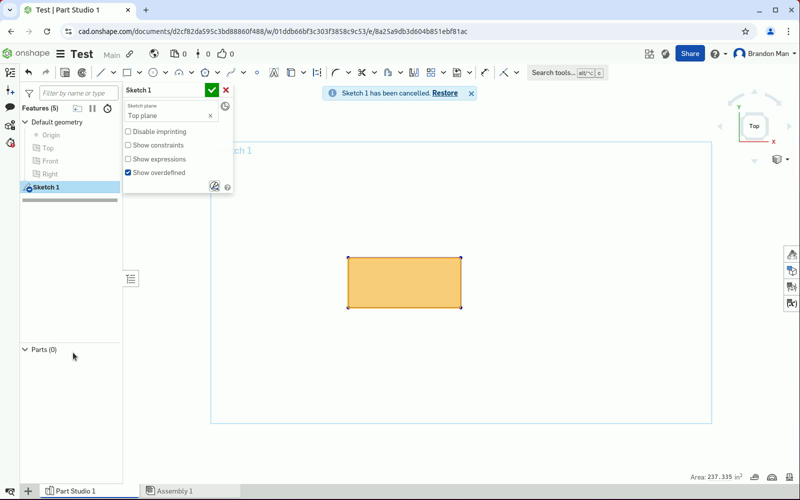
key(shift+e)
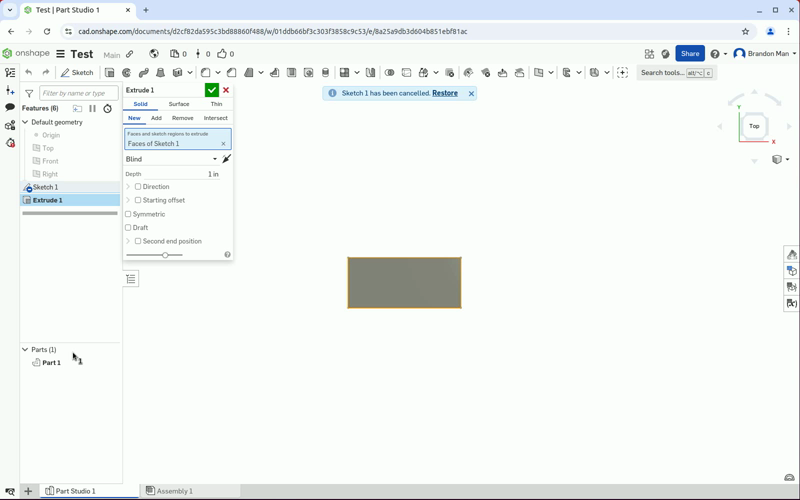
mouse_move(143, 106)
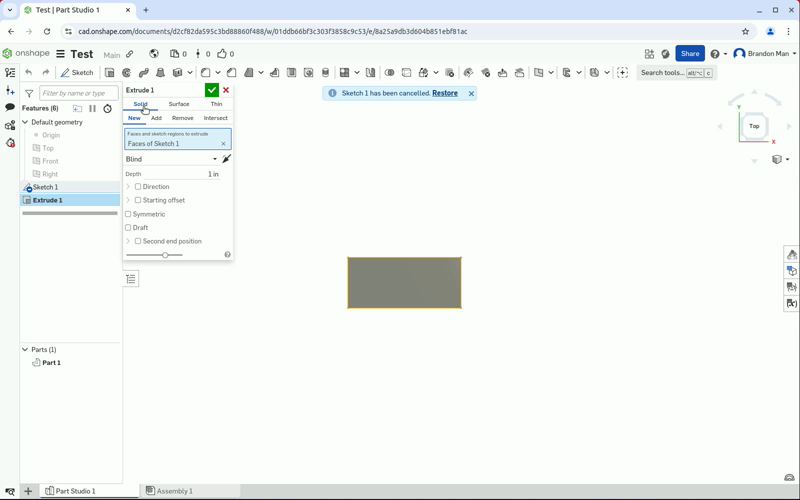
click(143, 106)
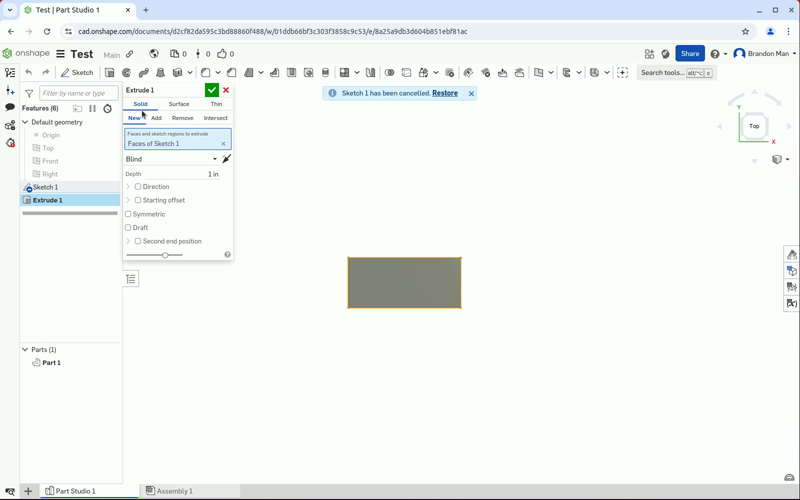
mouse_move(137, 120)
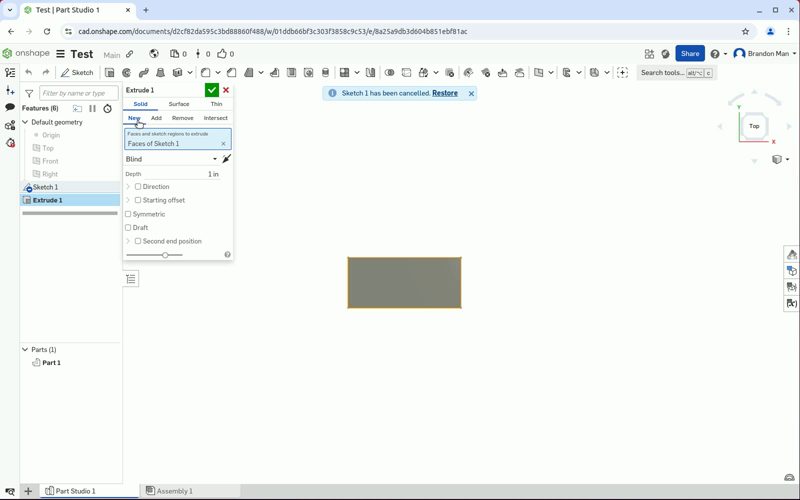
click(137, 120)
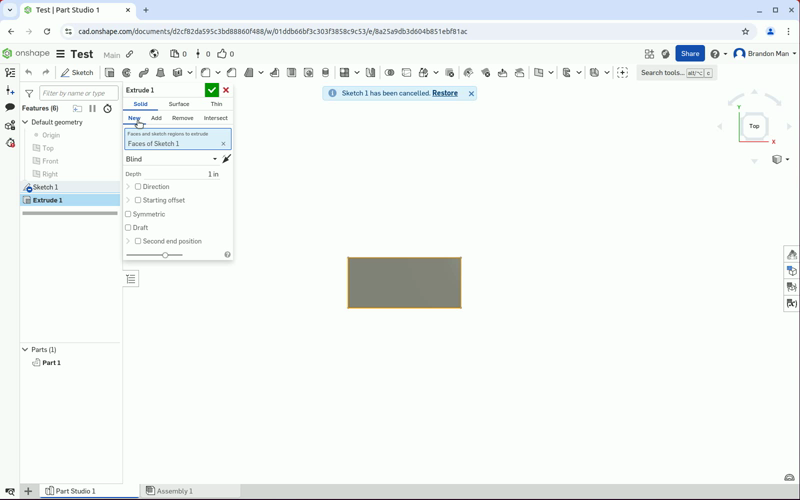
key(tab, 4)
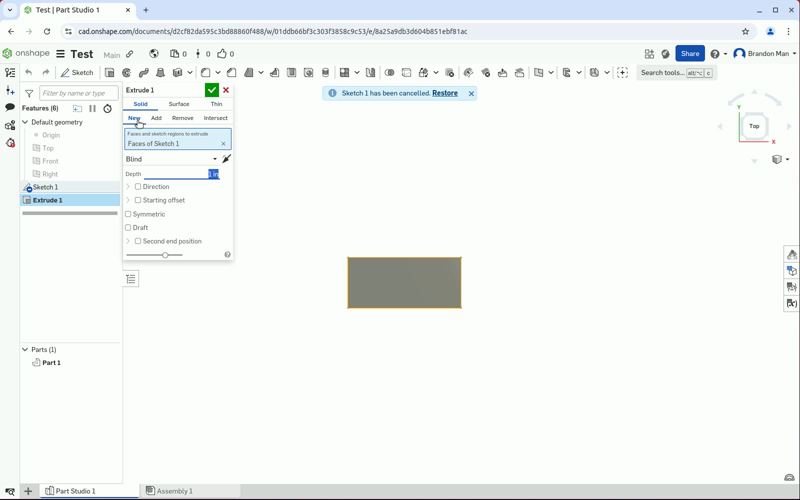
text(6.018)
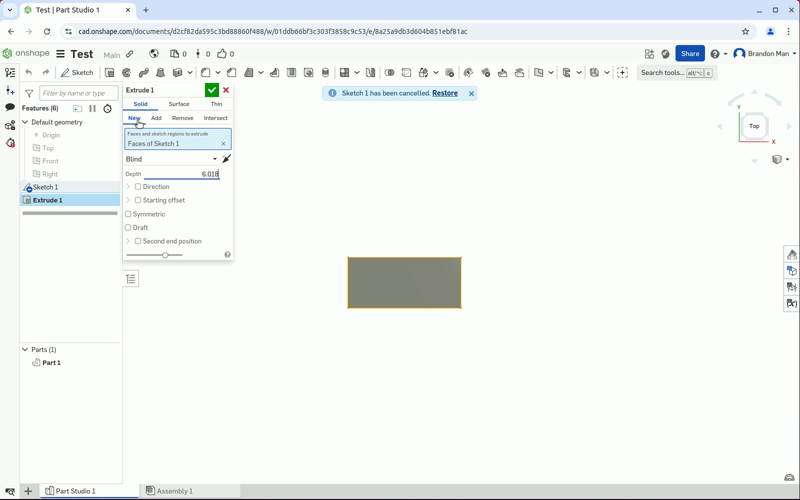
key(enter)
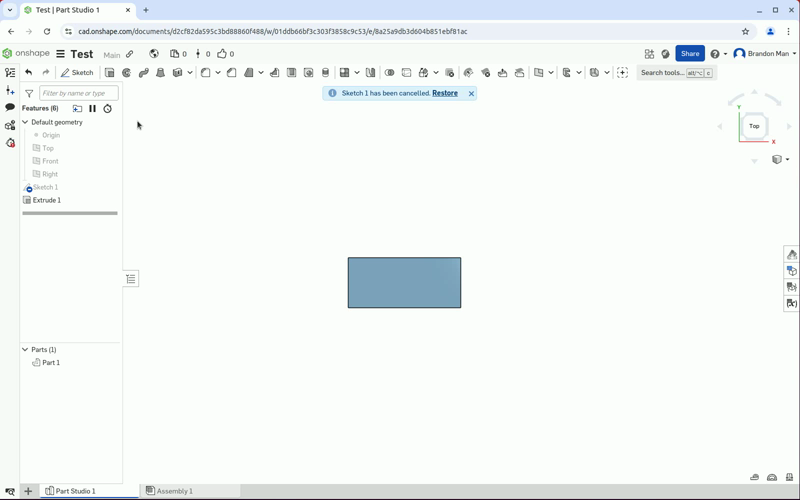
key(shift+h)
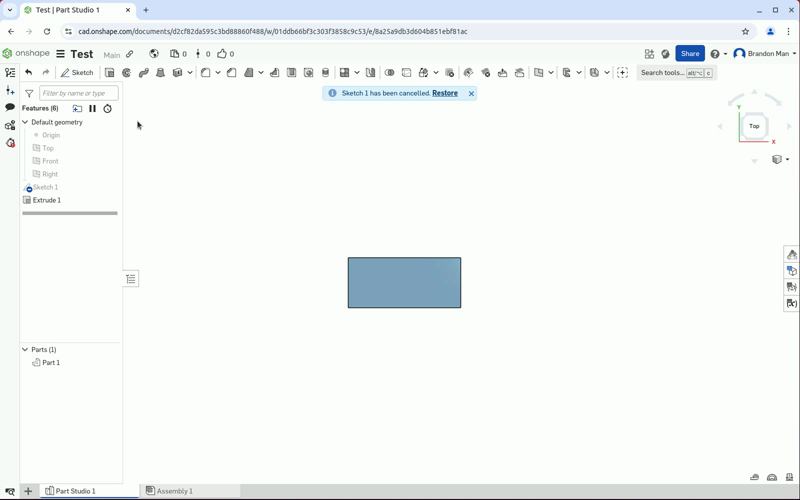
key(shift+h)
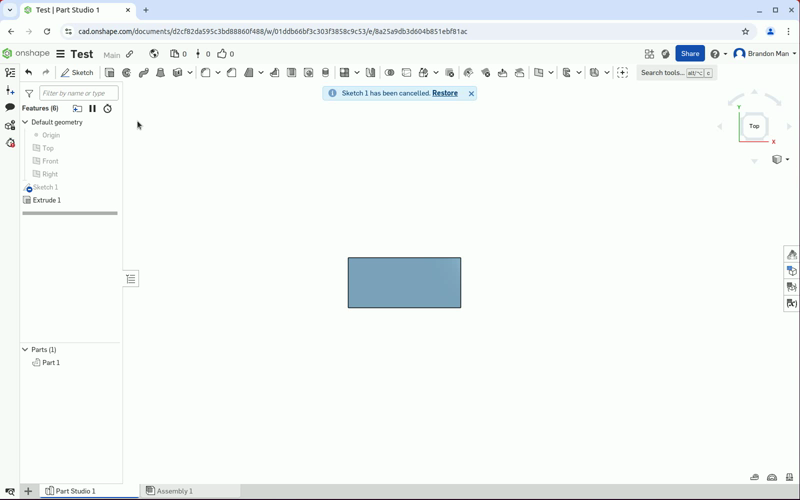
mouse_move(73, 189)
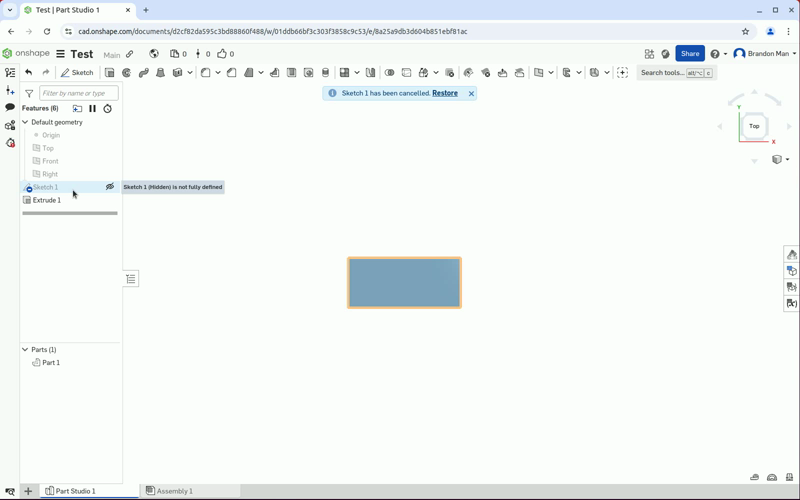
click(73, 189)
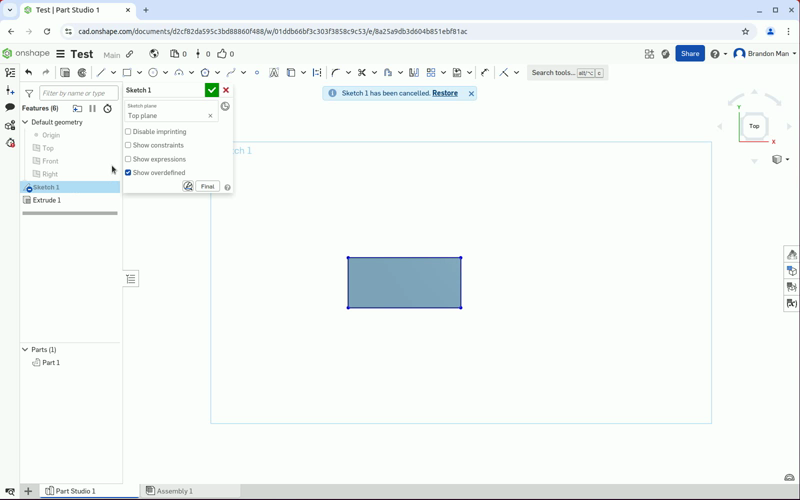
mouse_move(229, 92)
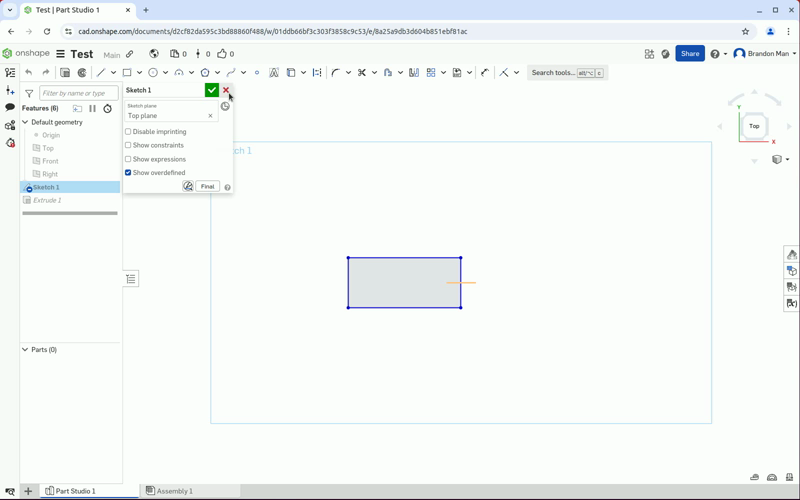
click(229, 92)
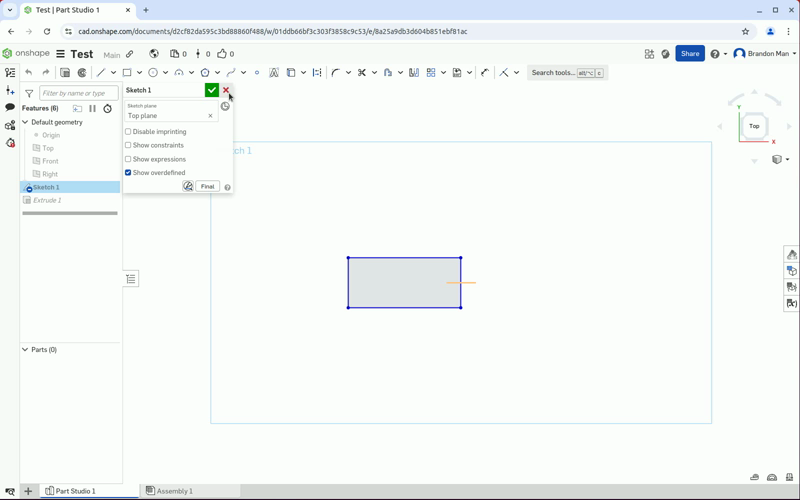
key(shift+s)
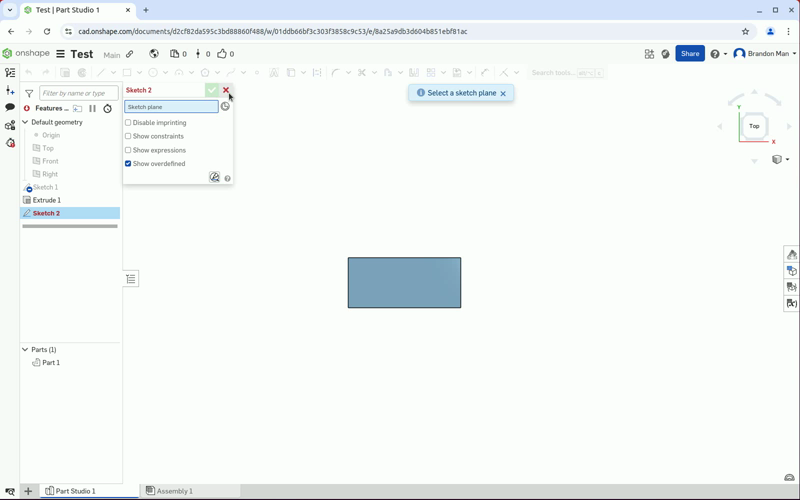
mouse_move(73, 150)
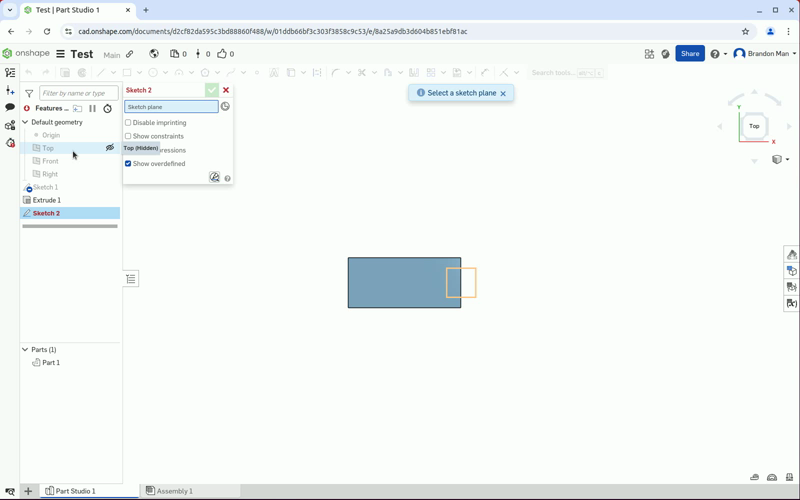
click(73, 150)
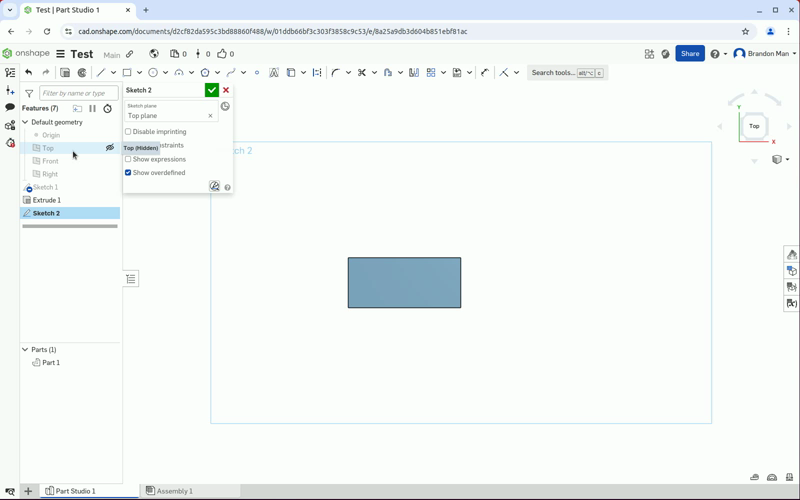
mouse_move(73, 352)
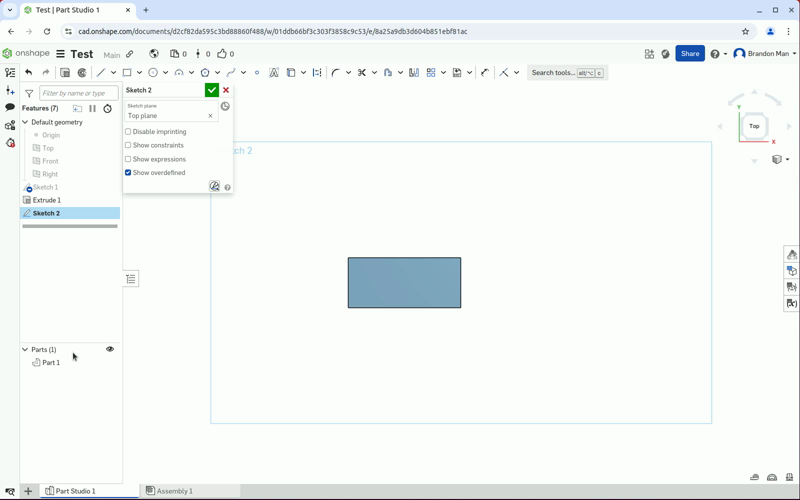
key(y)
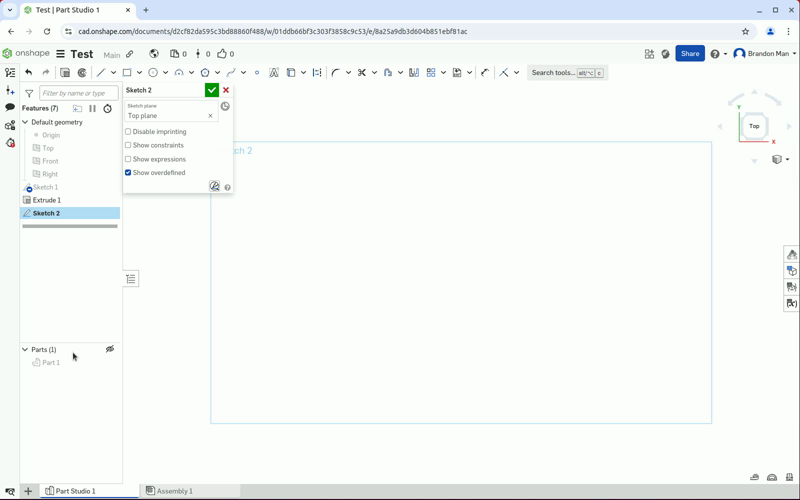
key(l)
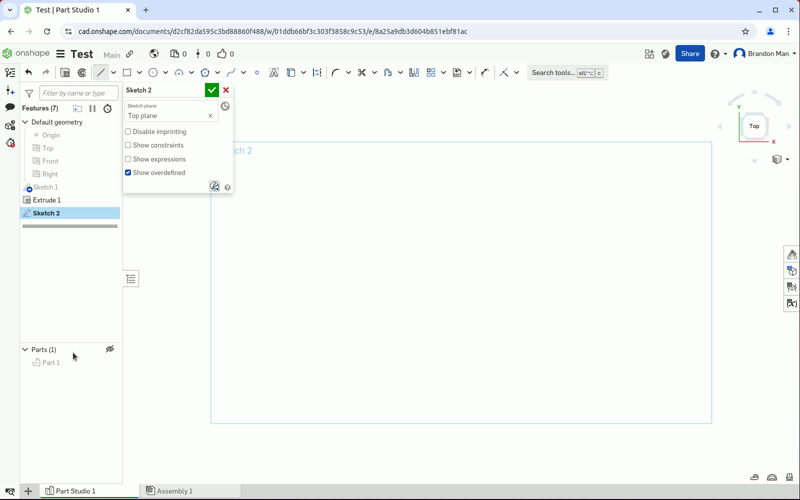
key_down(shift)
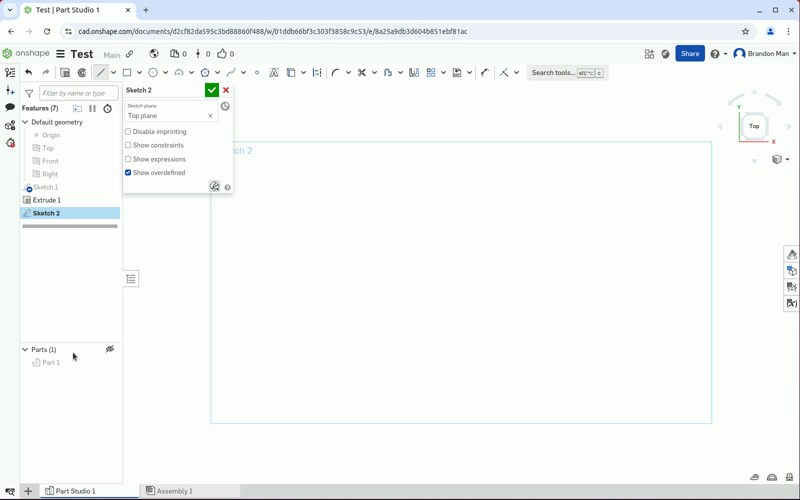
mouse_move(460, 345)
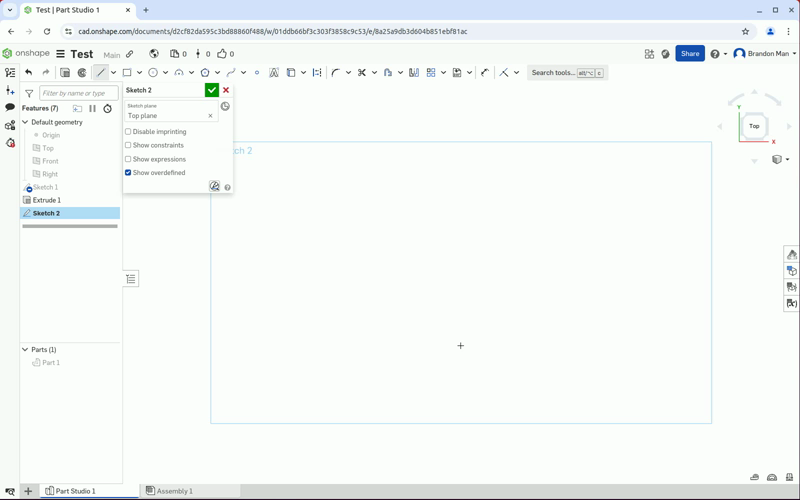
click(460, 345)
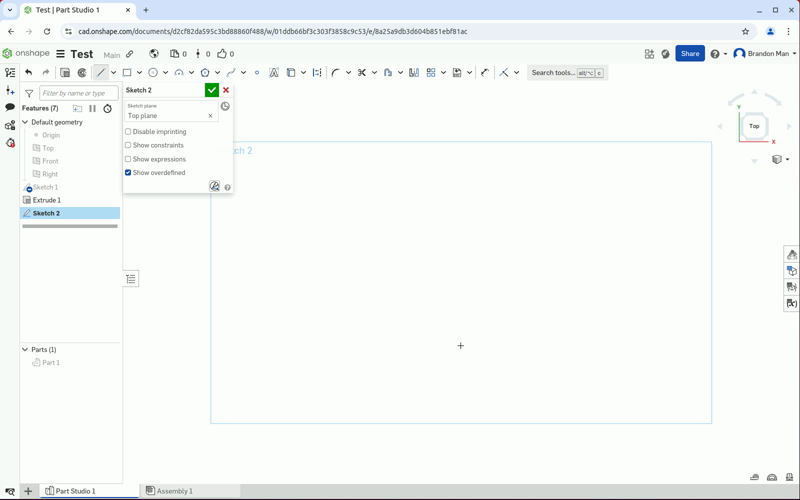
key_up(shift)
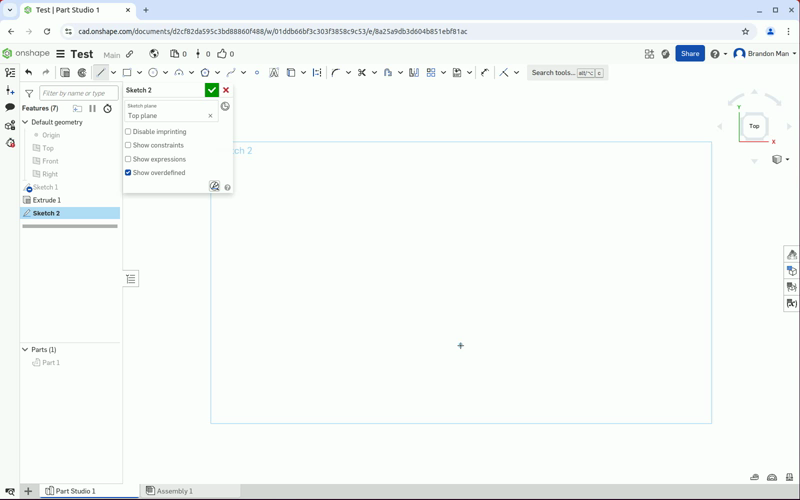
key_down(shift)
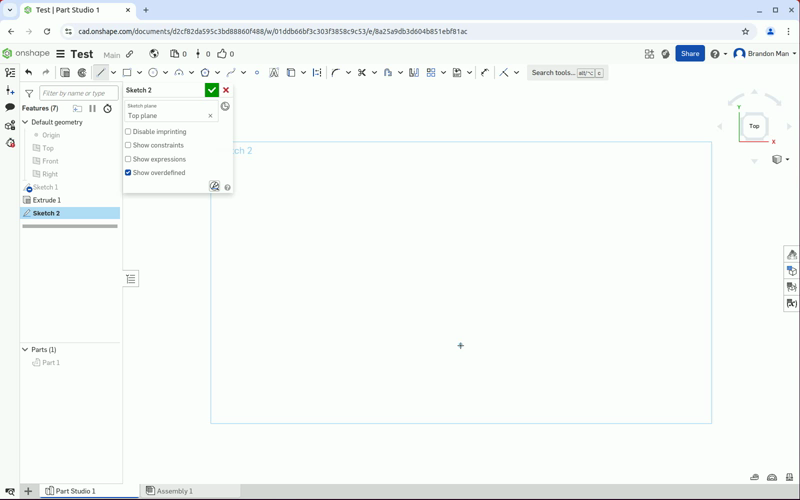
mouse_move(524, 345)
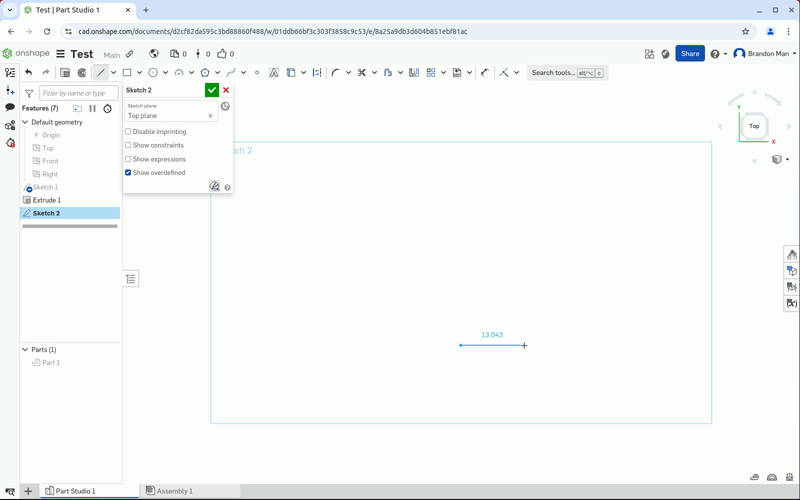
click(524, 345)
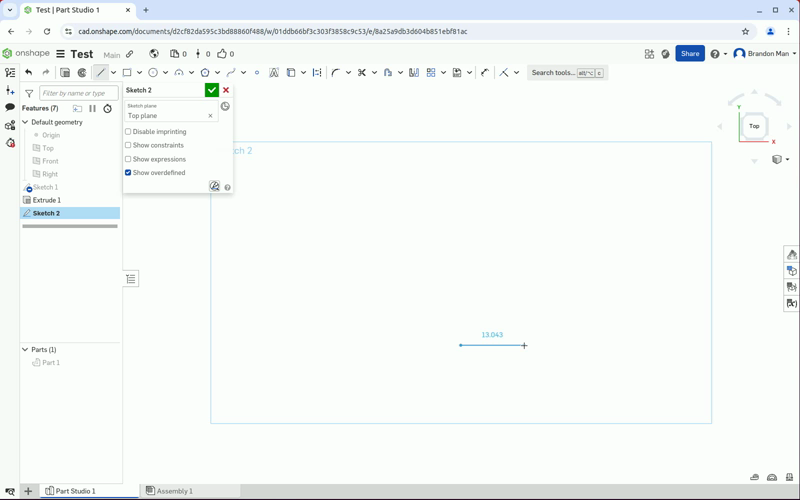
key_up(shift)
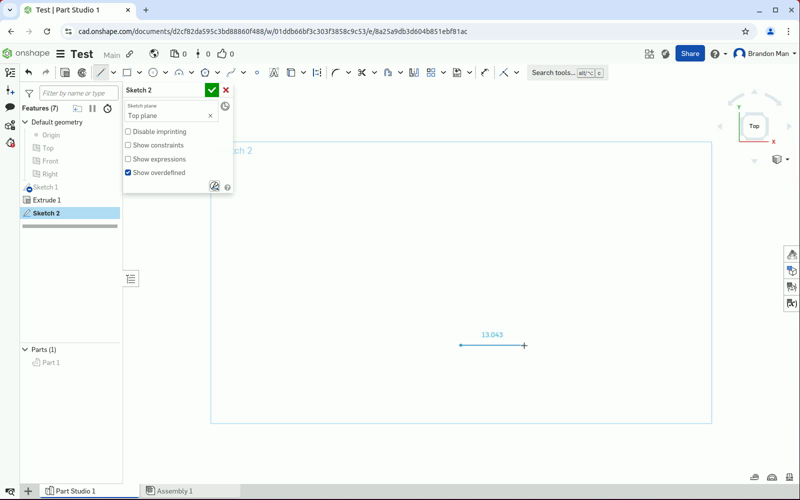
key_down(shift)
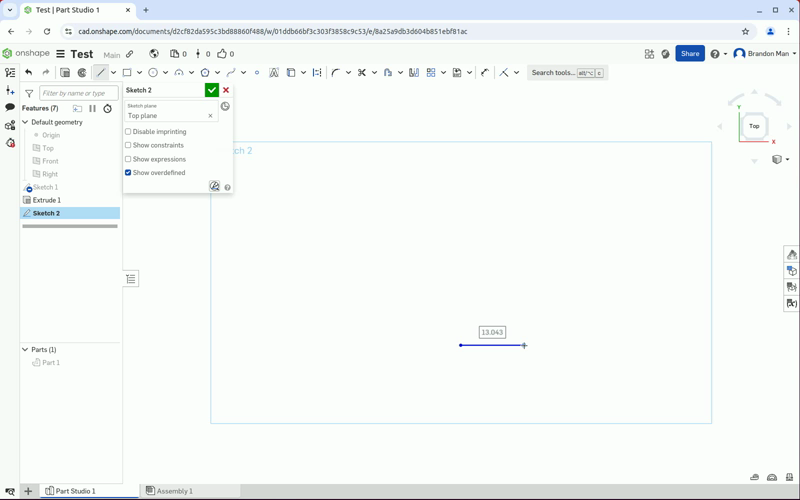
mouse_move(524, 204)
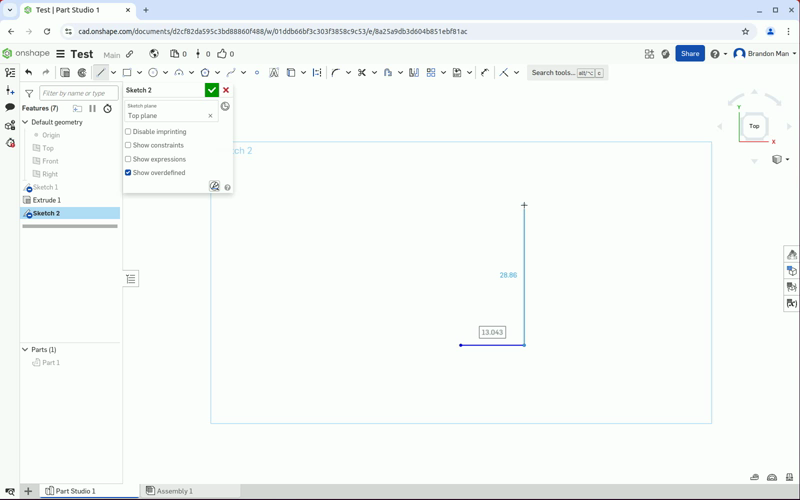
click(524, 204)
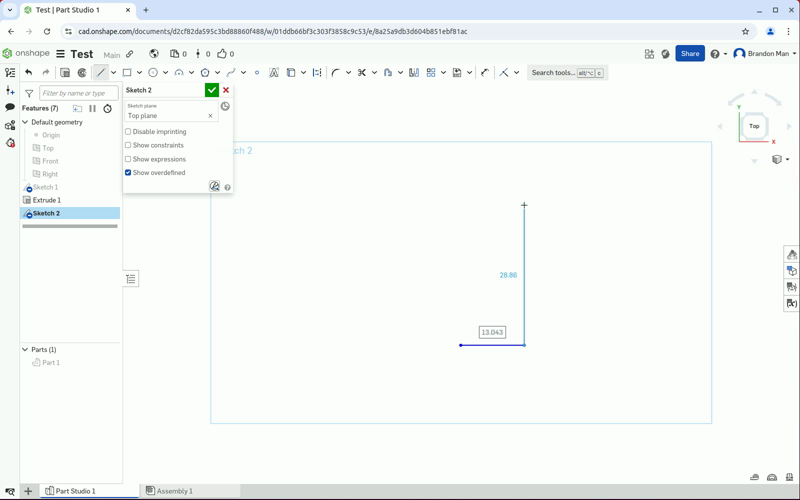
key_up(shift)
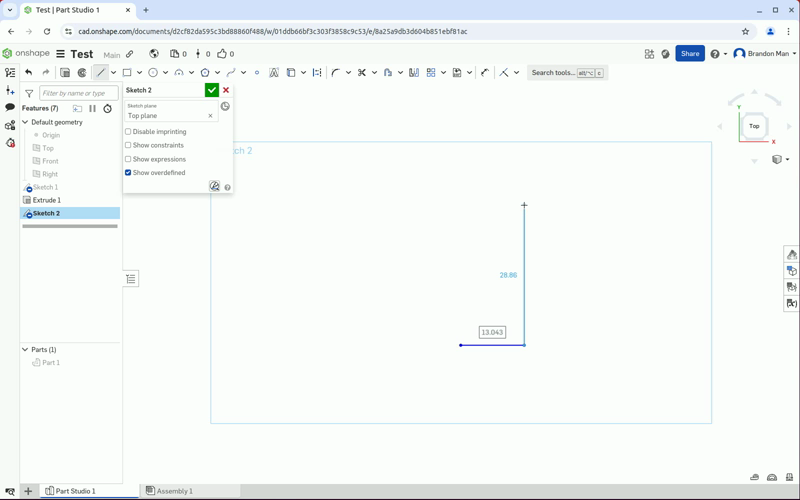
key_down(shift)
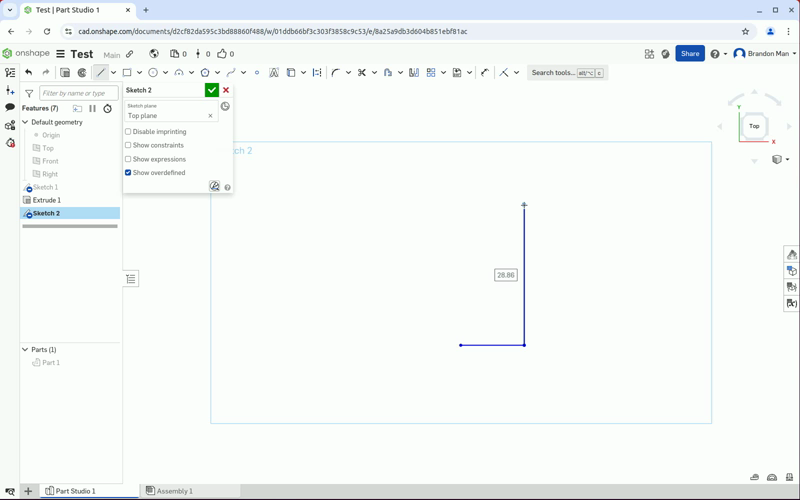
mouse_move(460, 204)
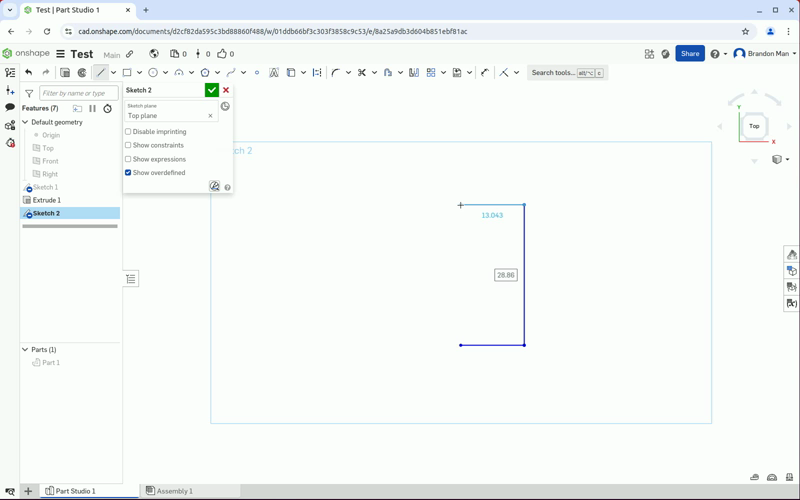
click(460, 204)
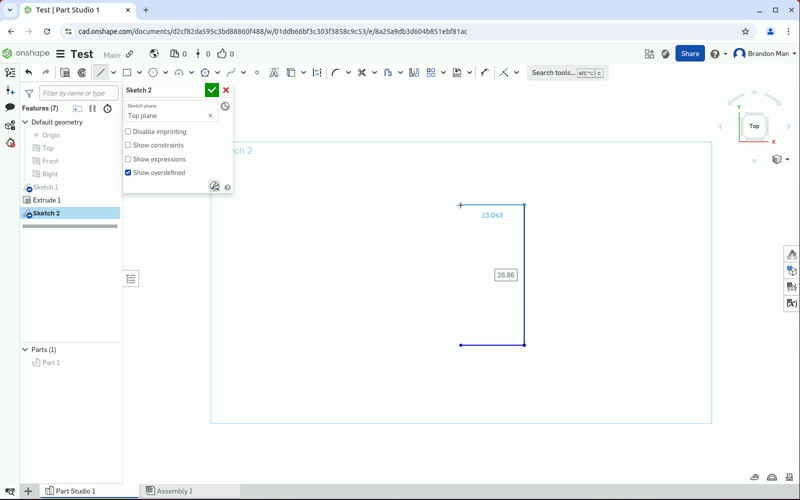
key_up(shift)
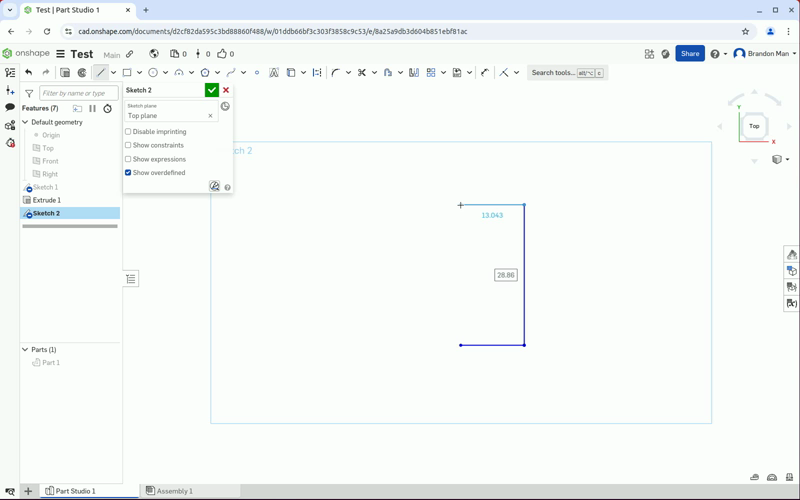
key_down(shift)
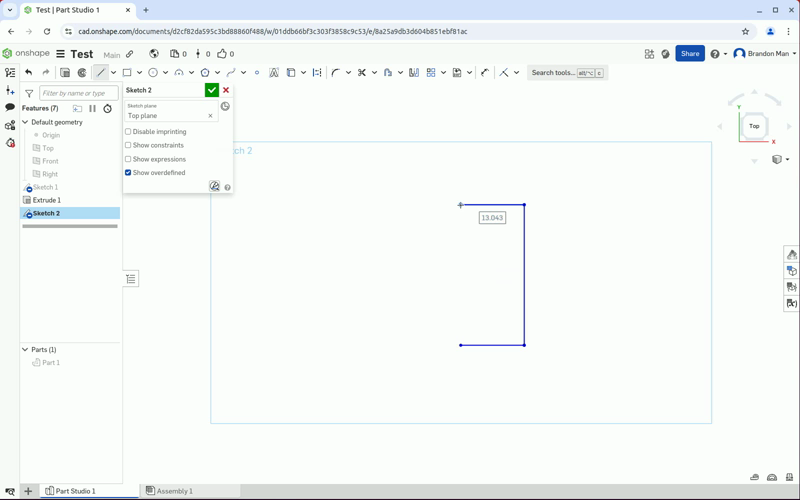
mouse_move(490, 204)
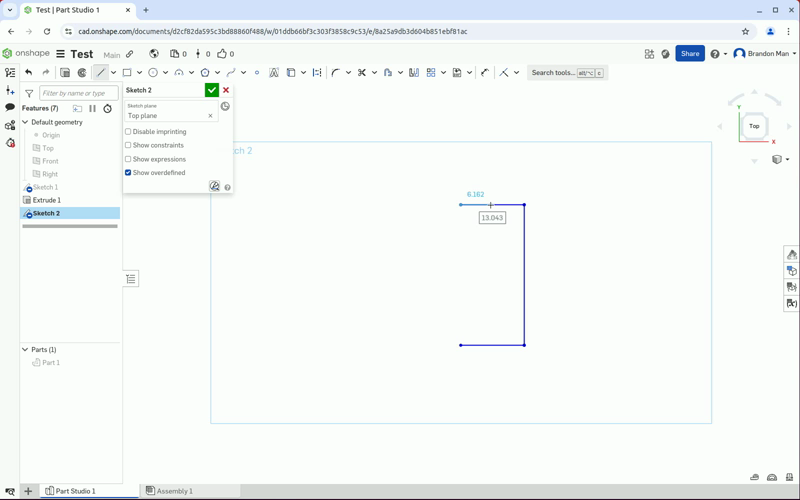
mouse_move(460, 258)
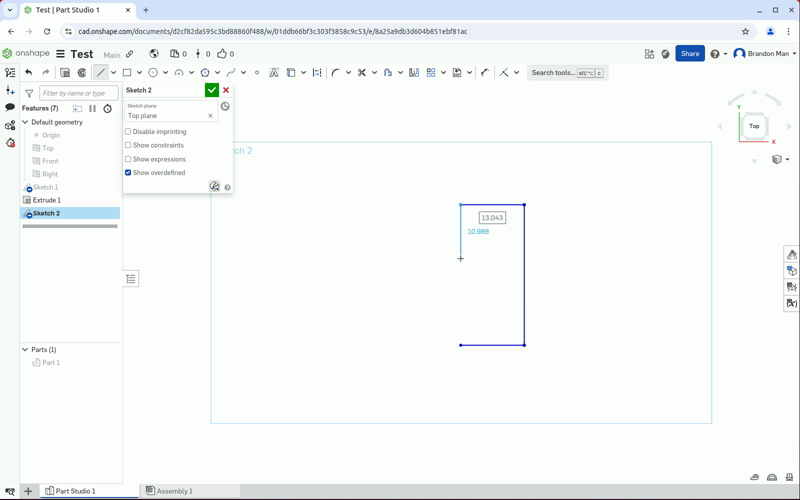
click(460, 258)
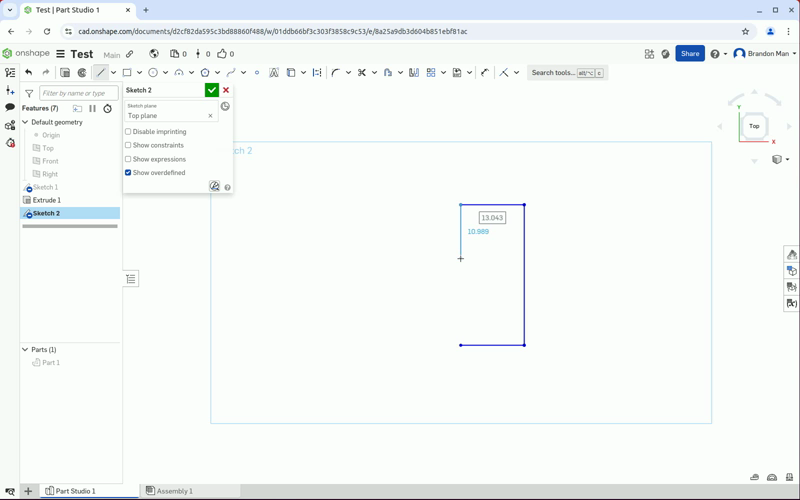
key_up(shift)
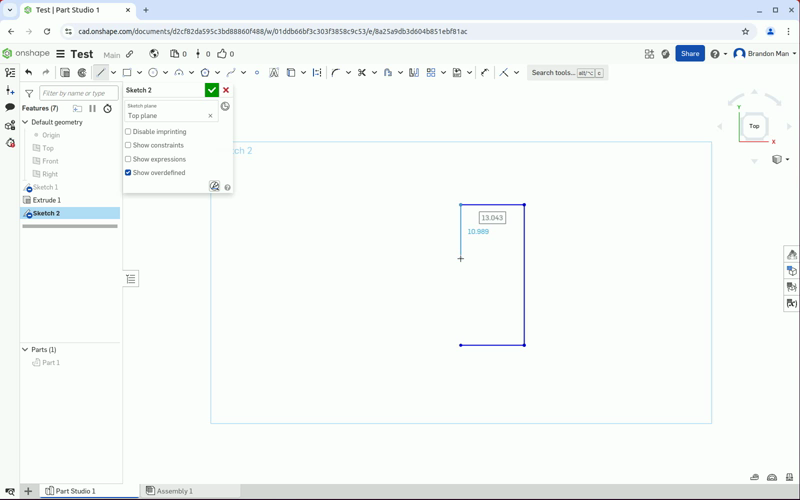
key_down(shift)
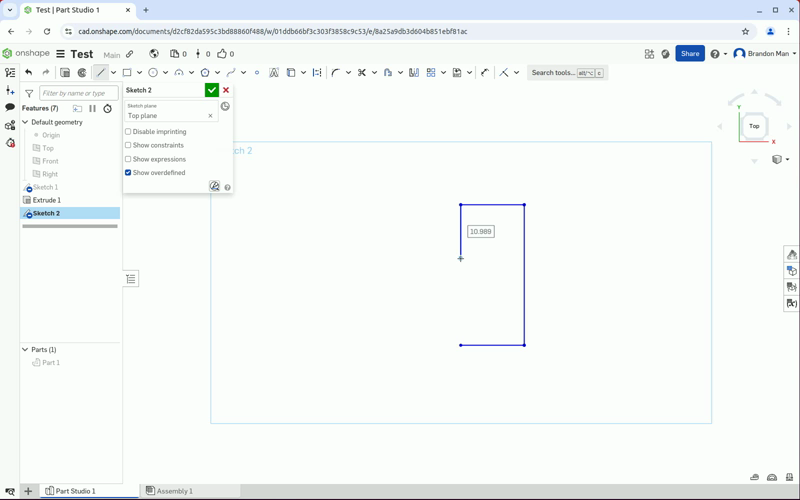
mouse_move(490, 258)
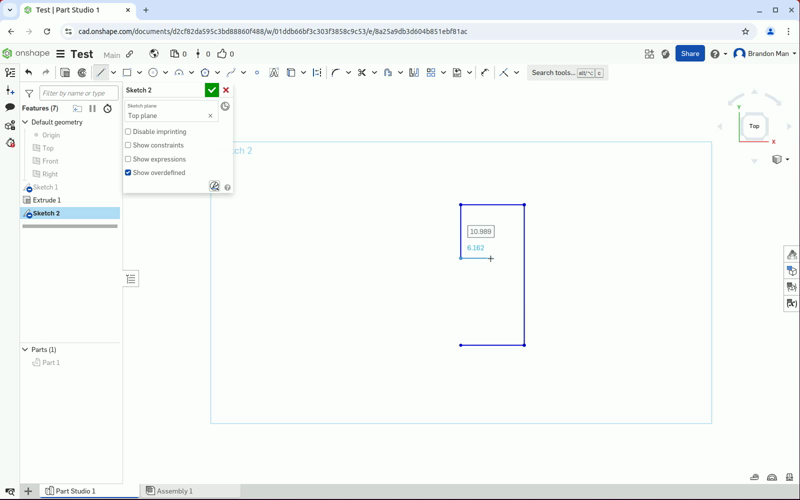
mouse_move(460, 308)
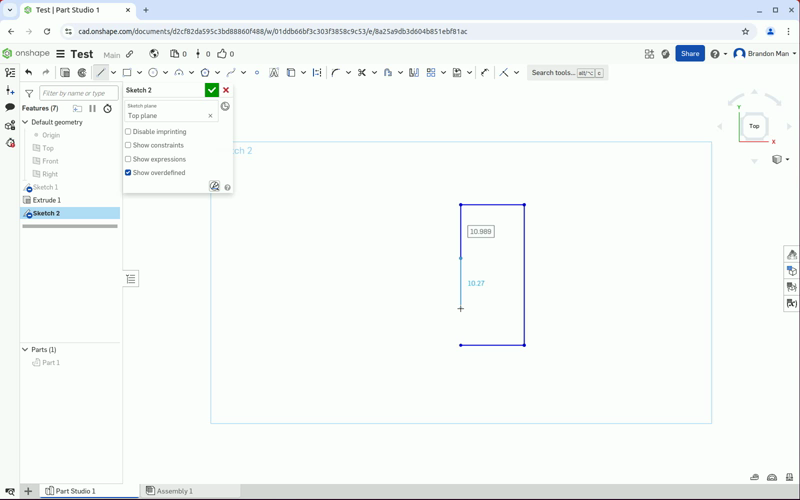
click(460, 308)
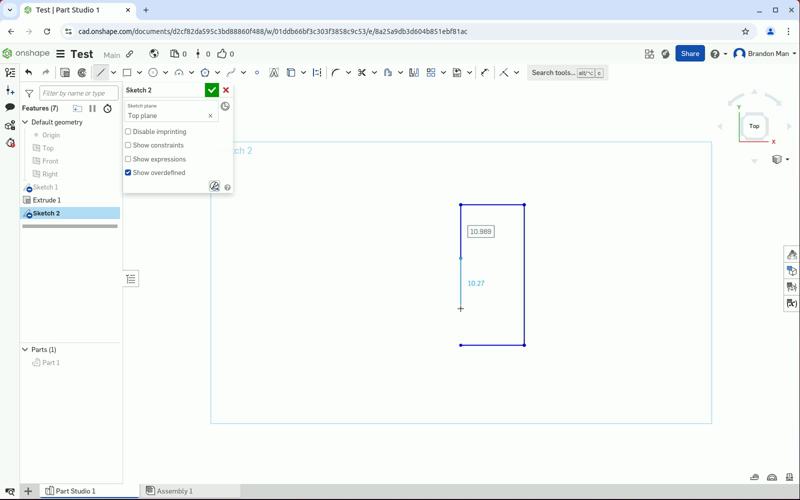
key_up(shift)
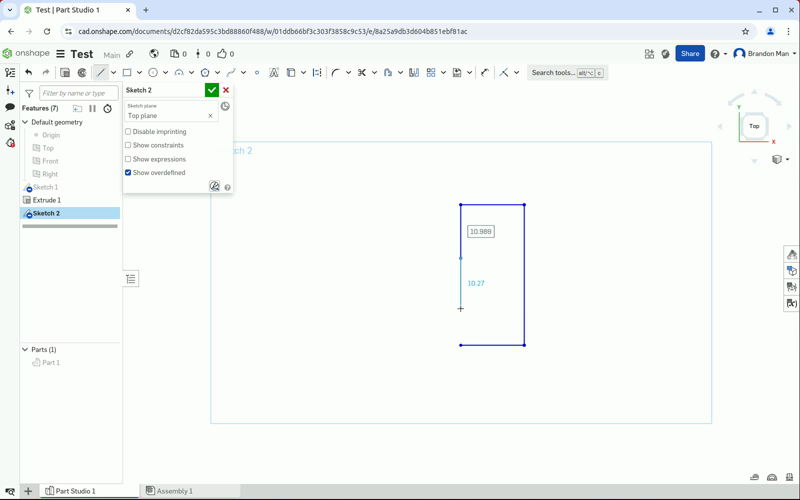
mouse_move(490, 308)
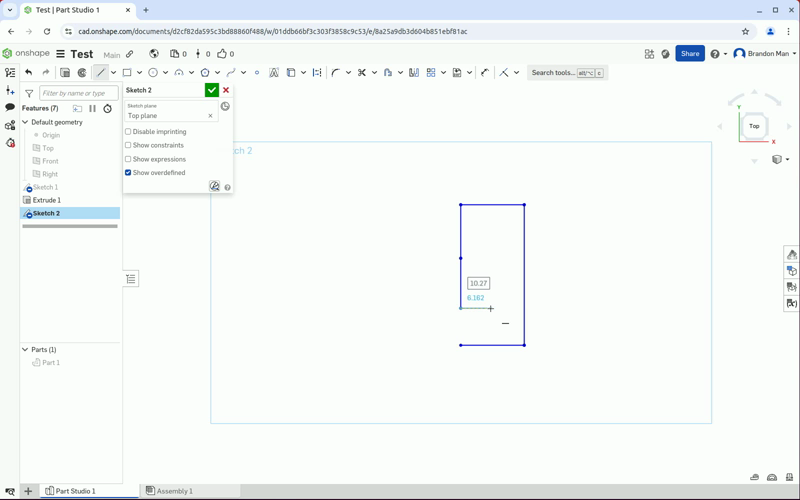
key_down(shift)
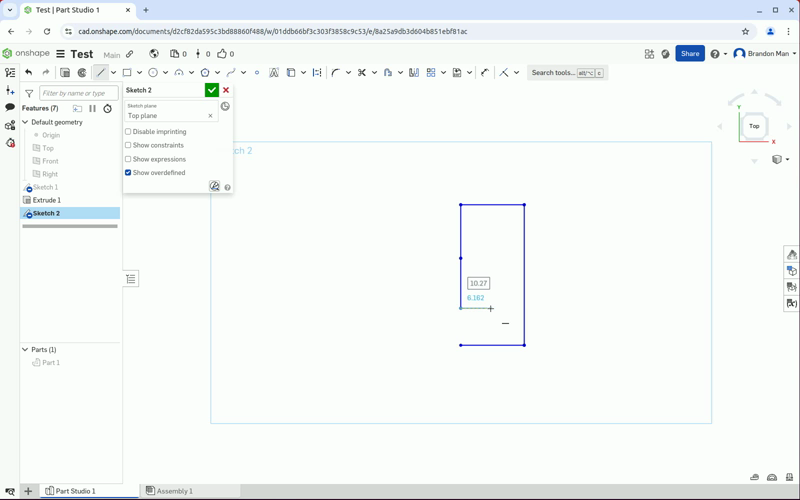
mouse_move(460, 345)
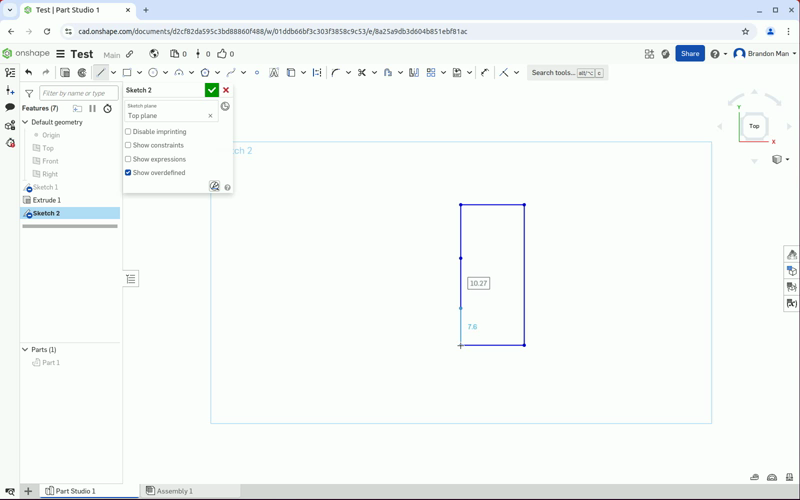
key_up(shift)
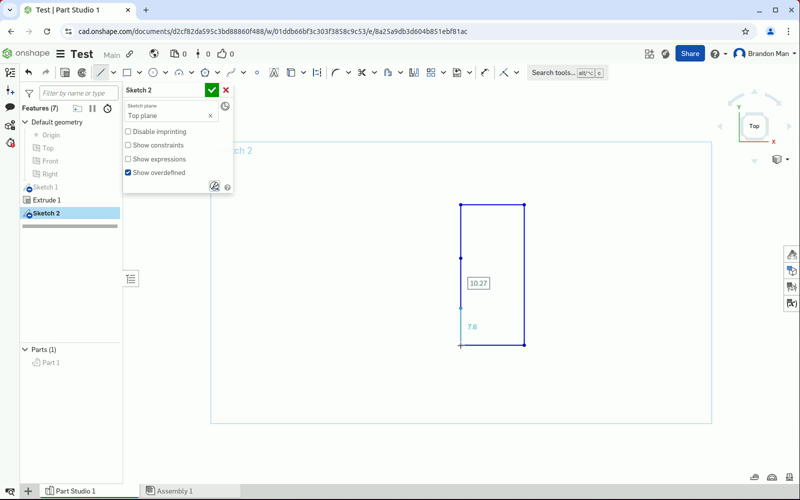
click(460, 345)
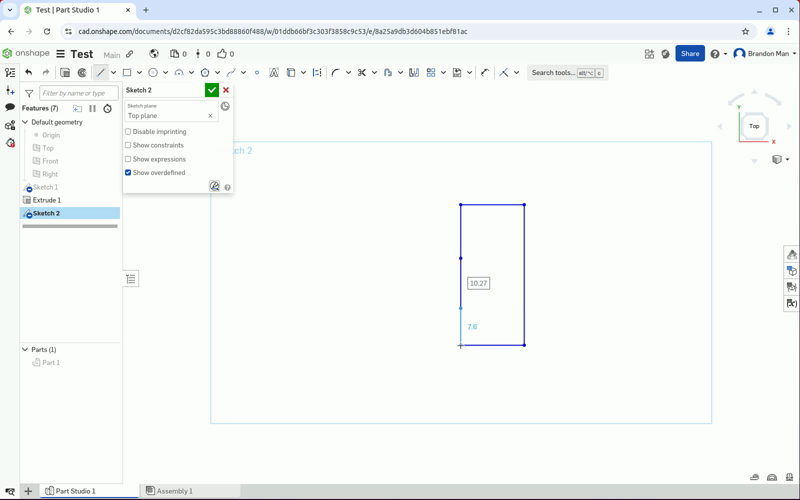
key(esc)
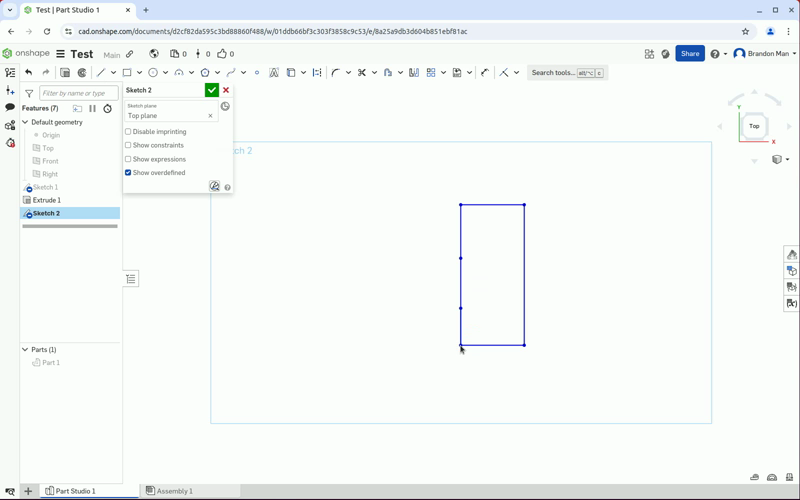
mouse_move(496, 301)
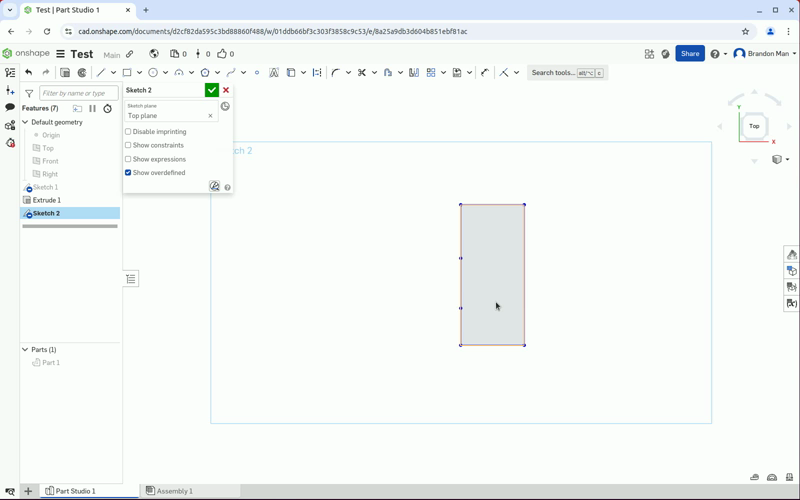
click(496, 301)
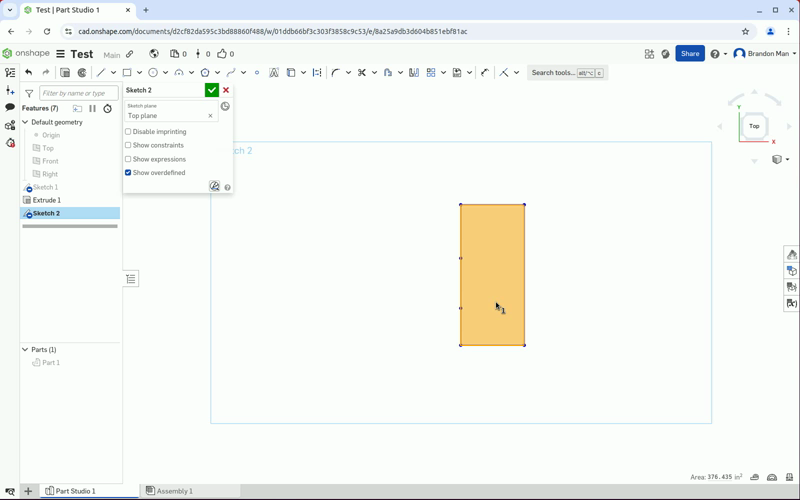
mouse_move(73, 352)
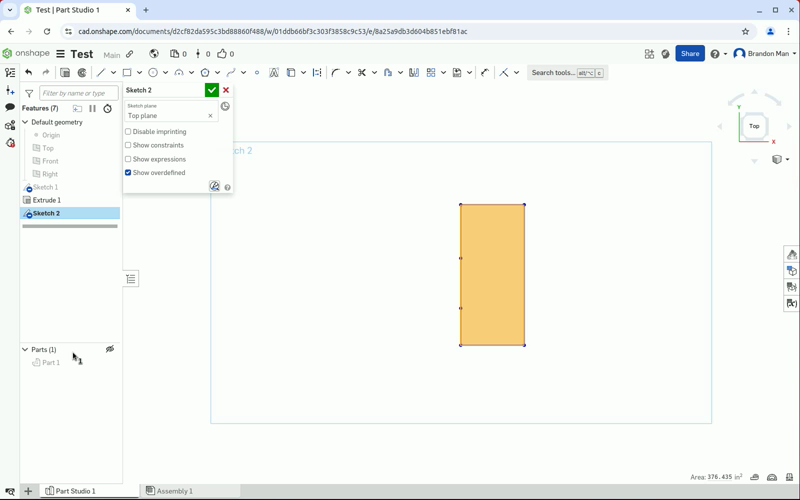
key(shift+y)
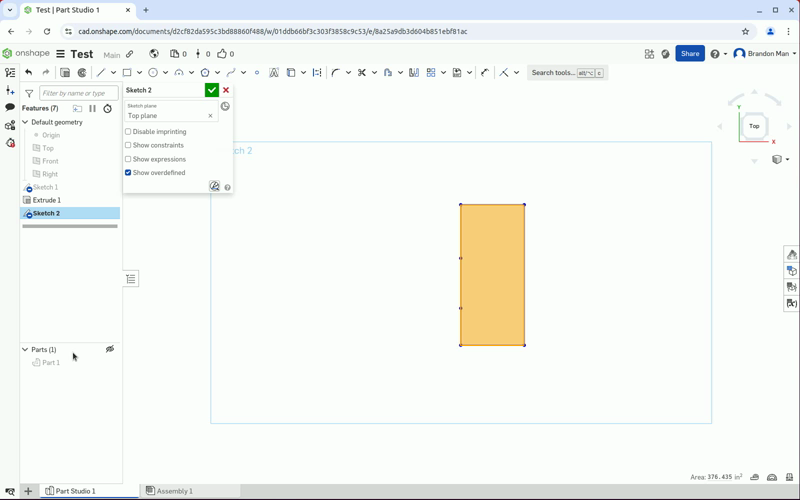
key(shift+e)
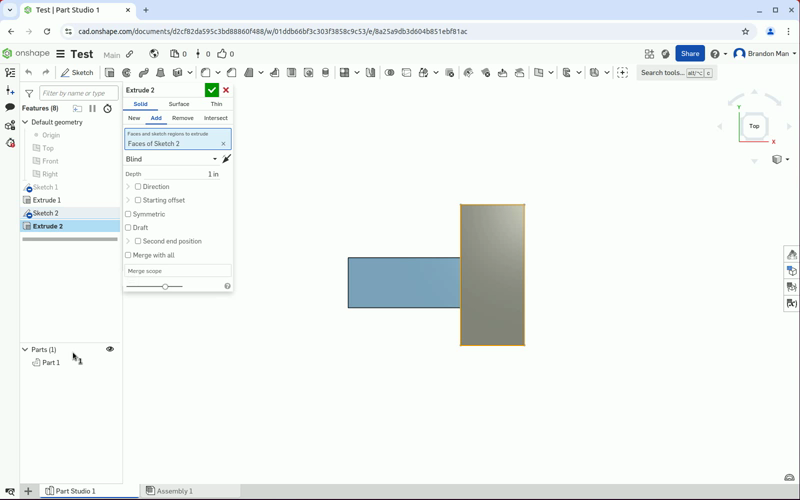
mouse_move(143, 106)
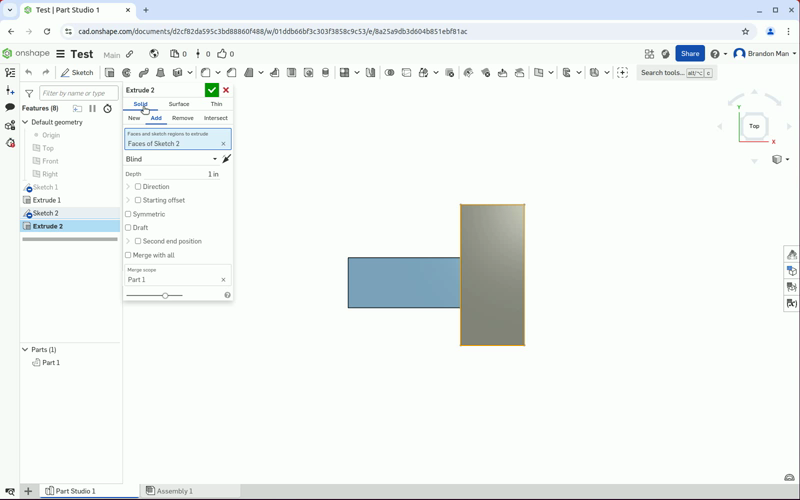
click(143, 106)
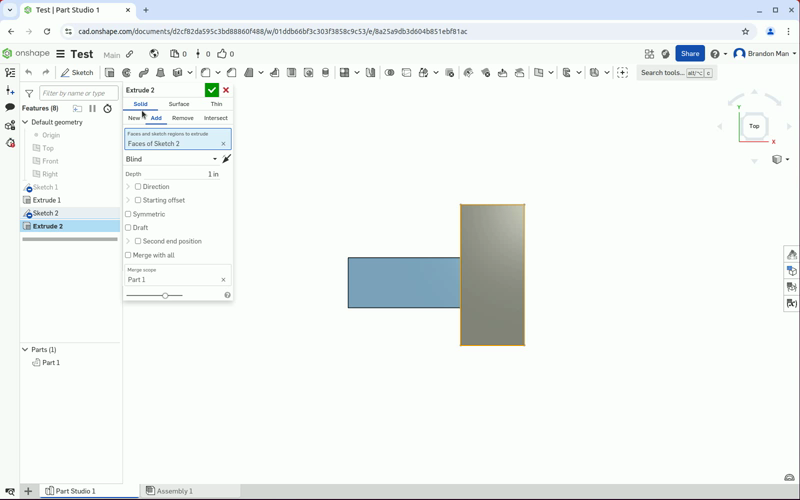
mouse_move(137, 120)
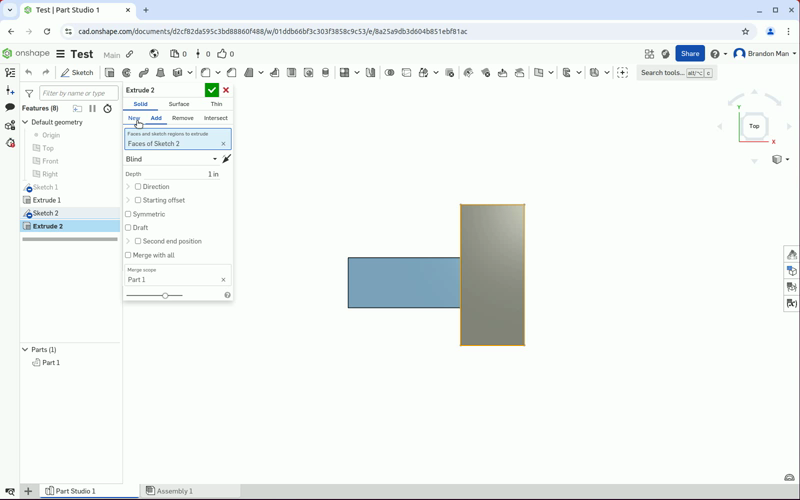
click(137, 120)
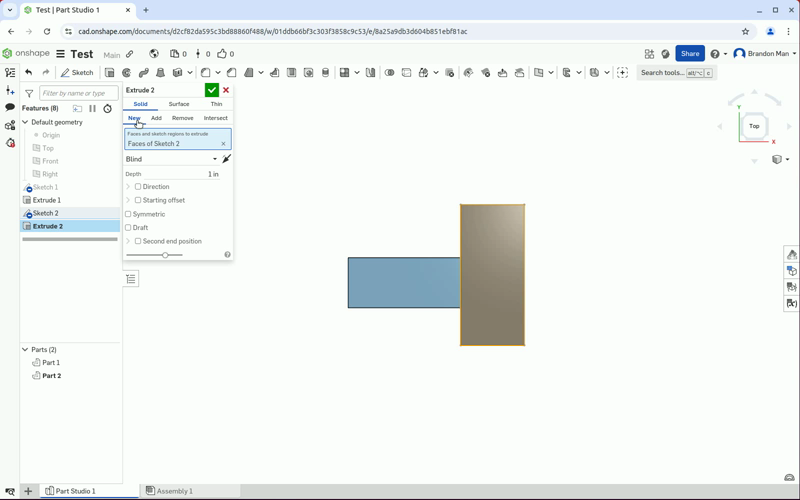
key(tab, 4)
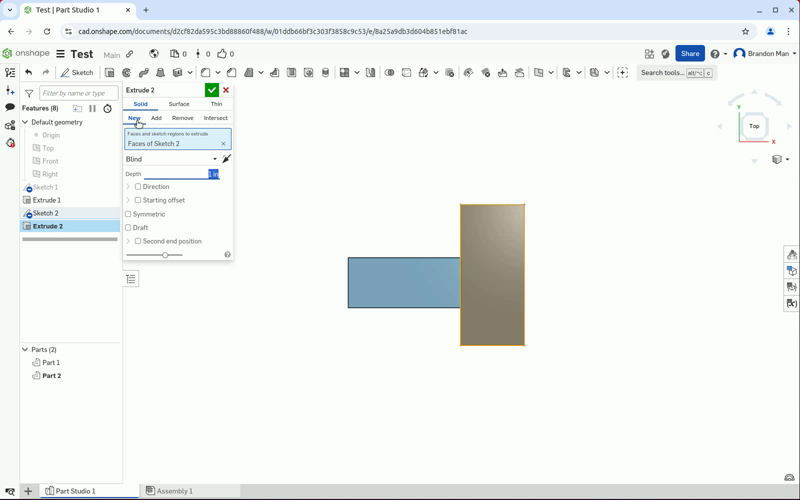
text(6.018)
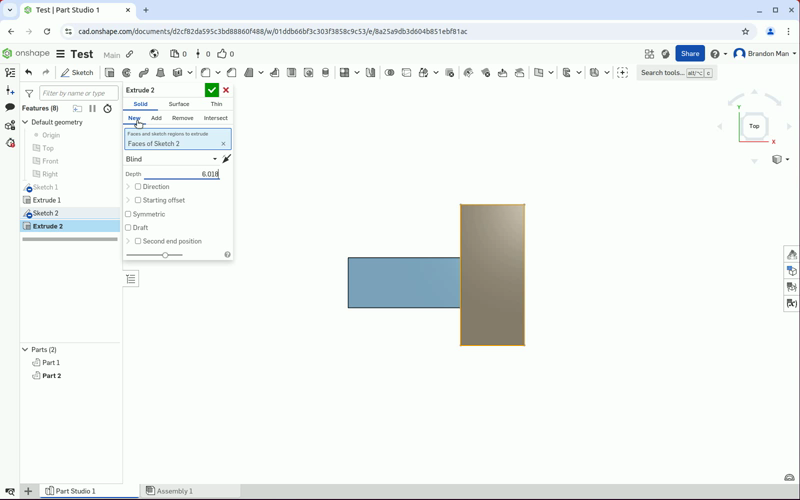
key(enter)
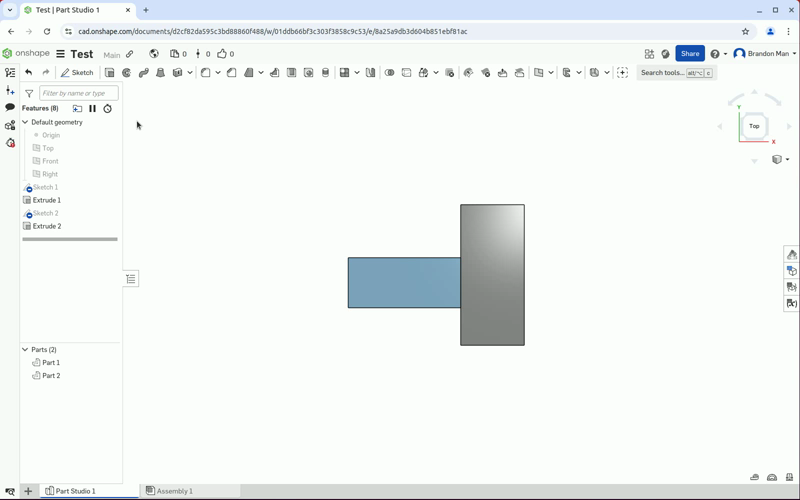
key(shift+h)
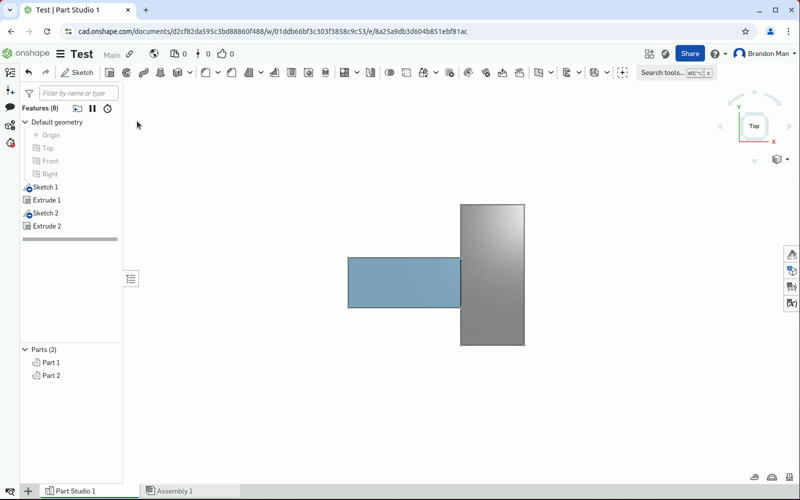
key(shift+h)
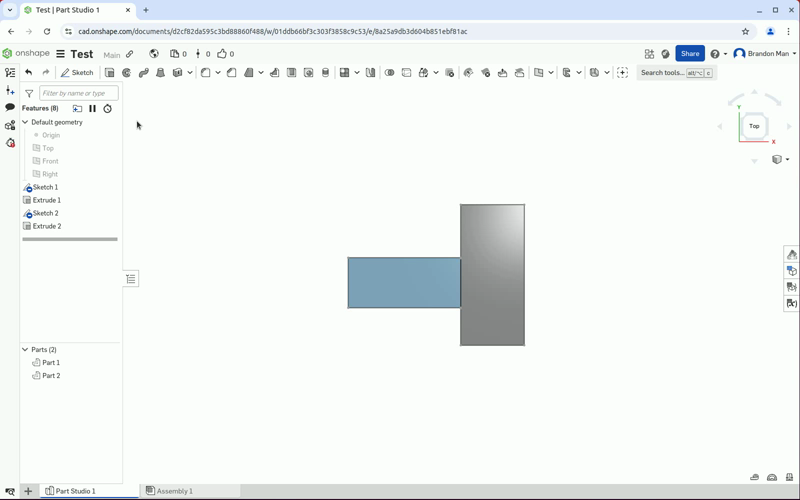
key(shift+7)
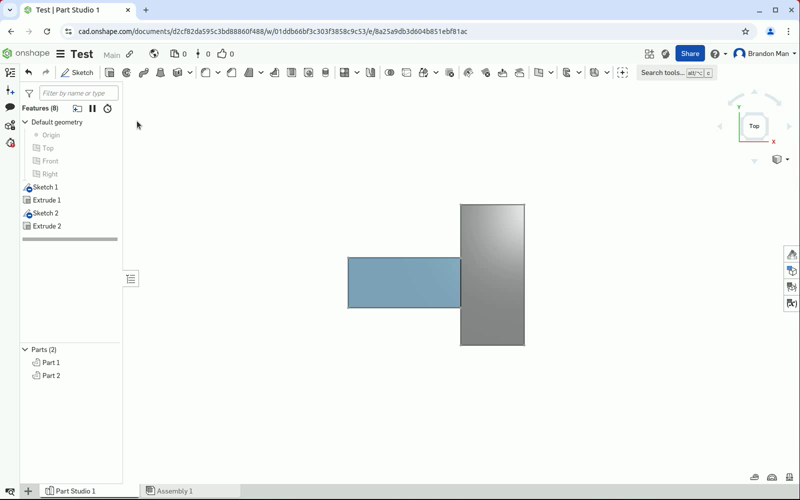
key(up, 3)
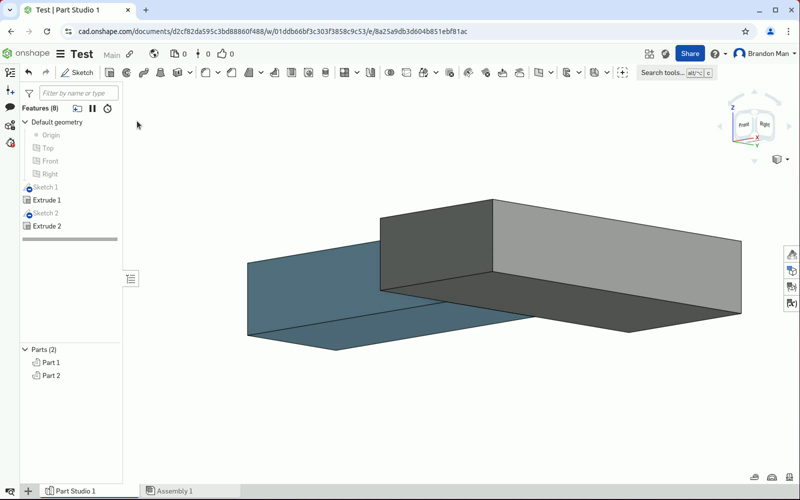
key(left, 3)
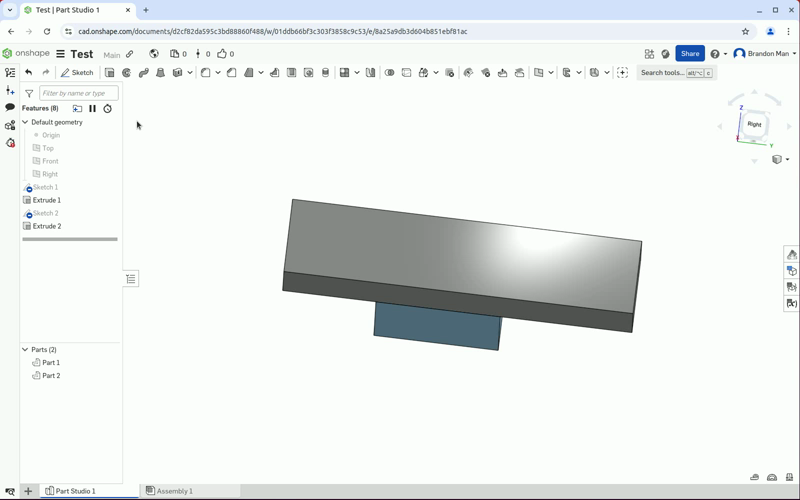
key(right, 3)
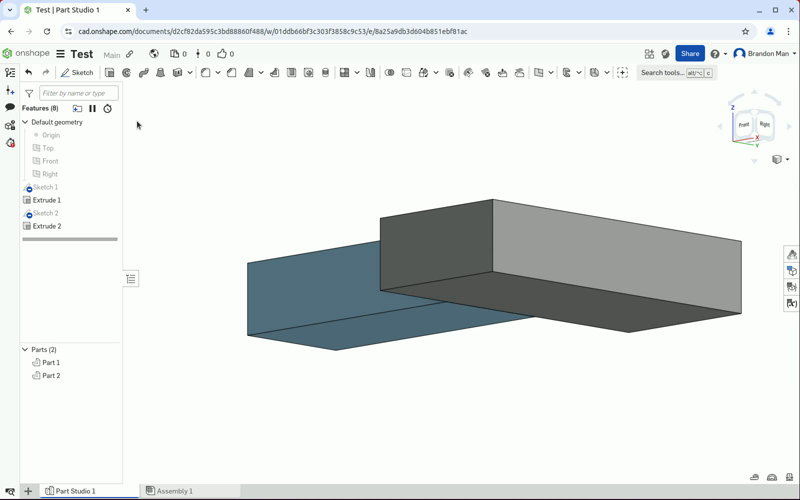
key(down, 3)
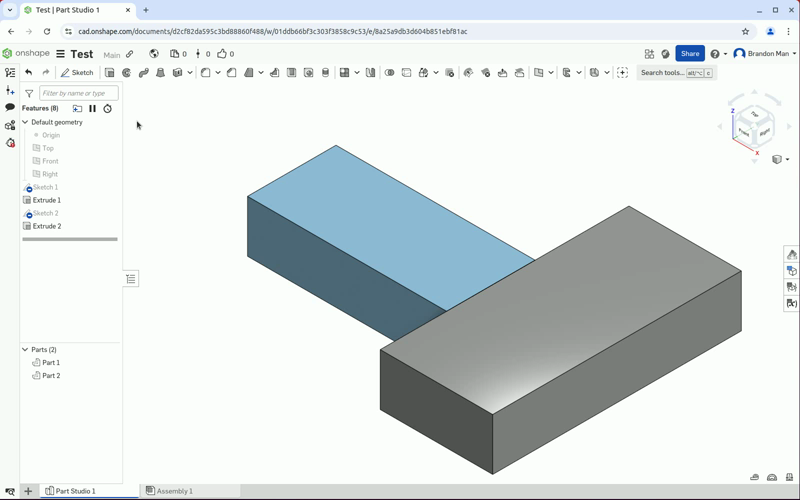
mouse_move(73, 189)
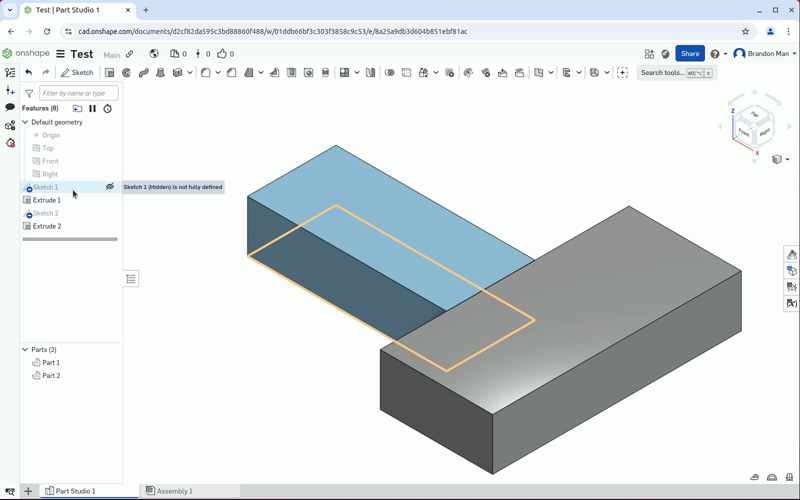
click(73, 189)